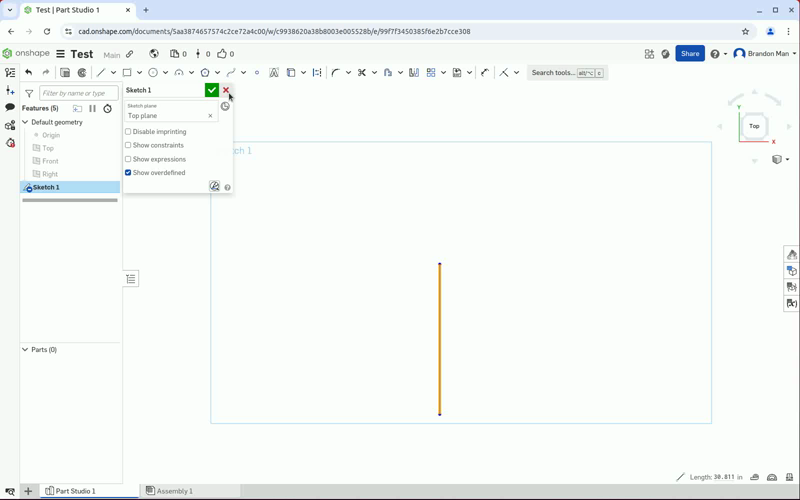
key(shift+h)
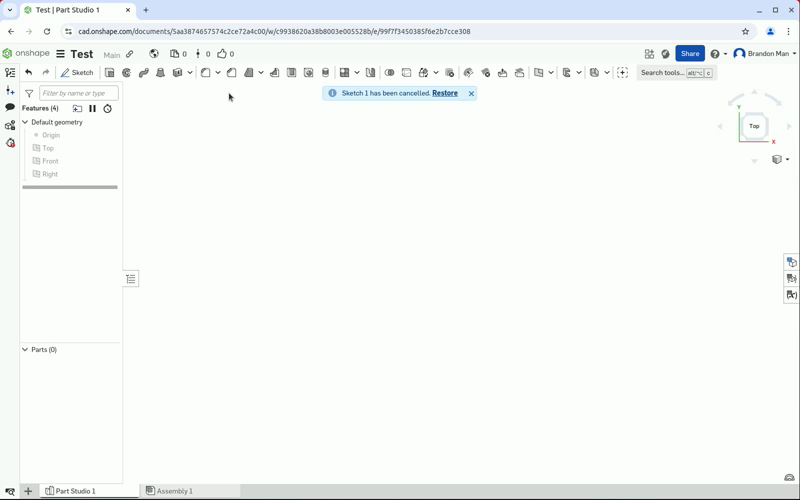
mouse_move(73, 352)
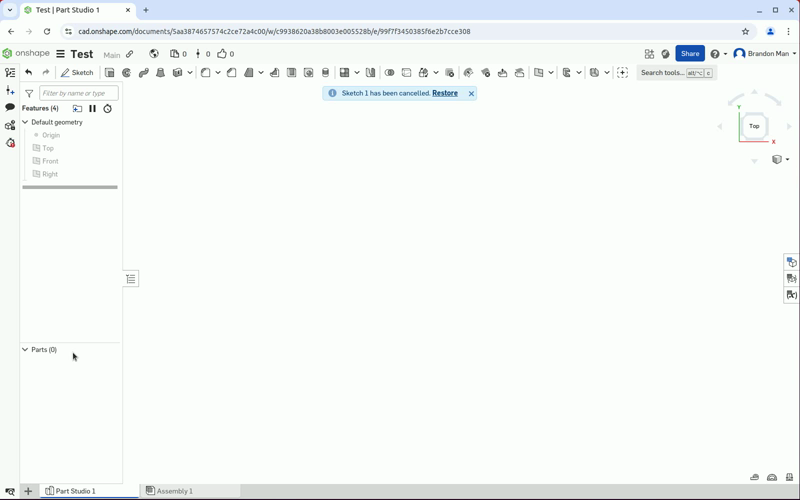
key(y)
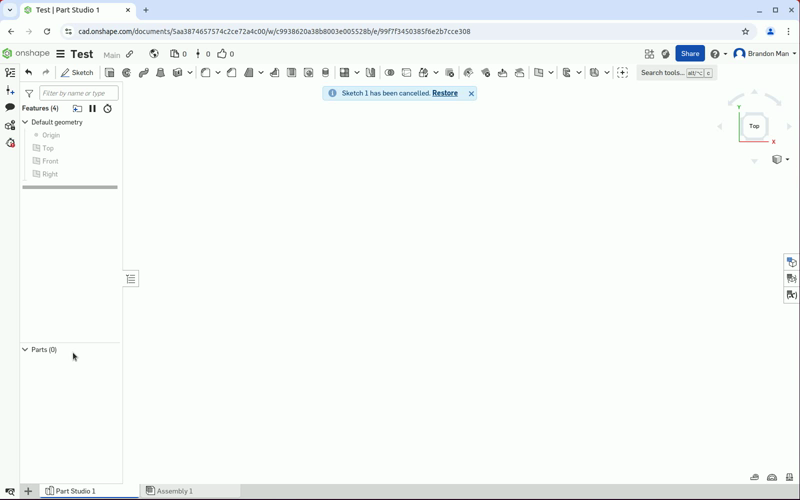
key(shift+p)
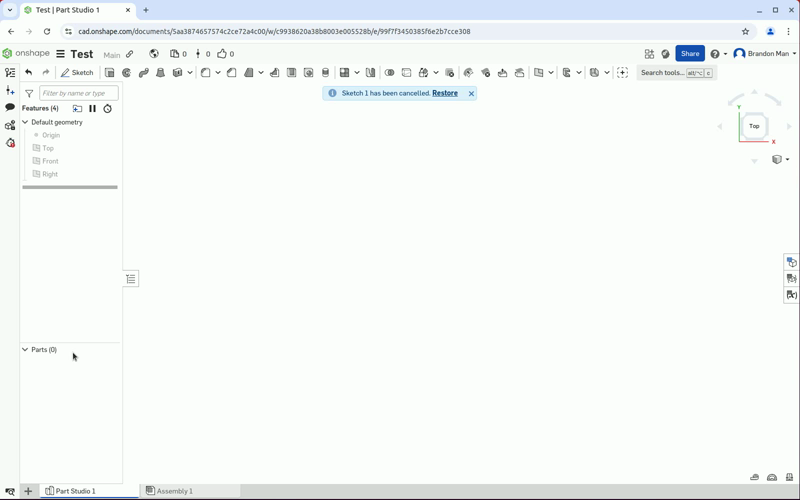
key(space)
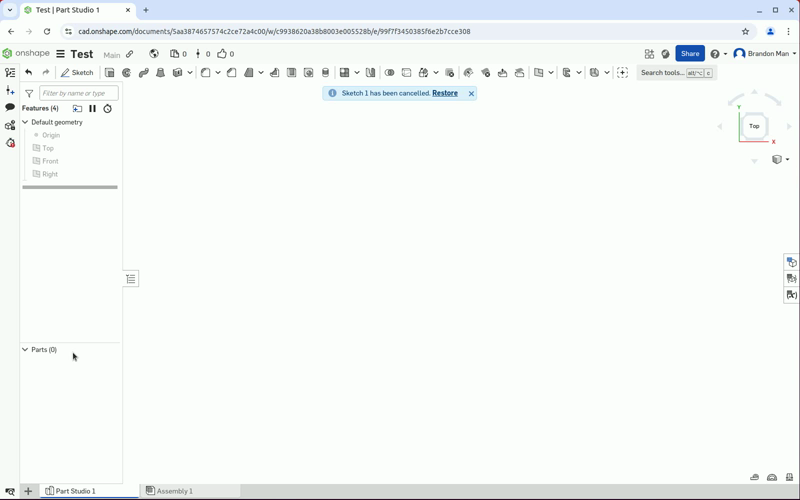
key_down(shift)
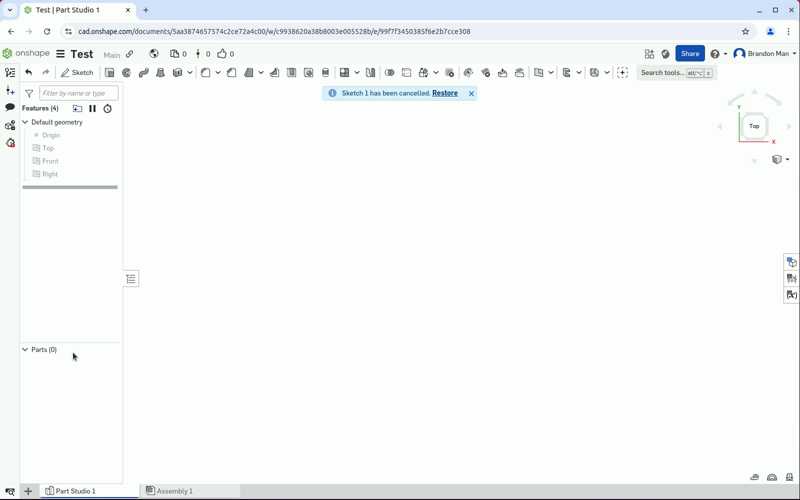
key(up)
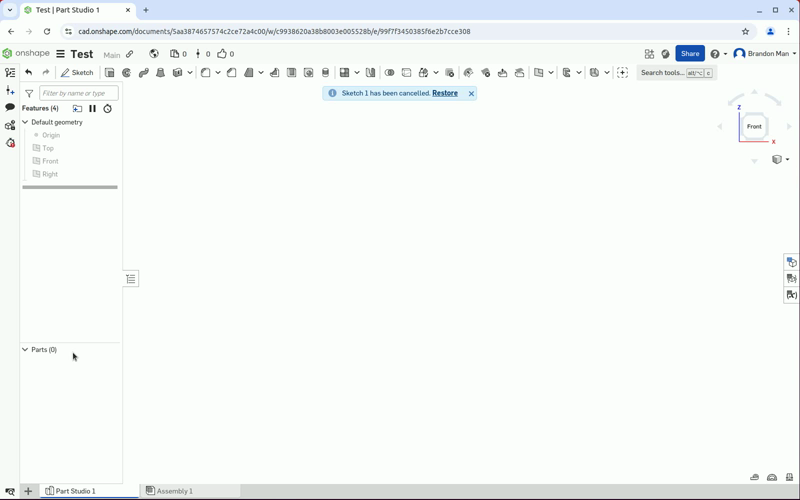
key_up(shift)
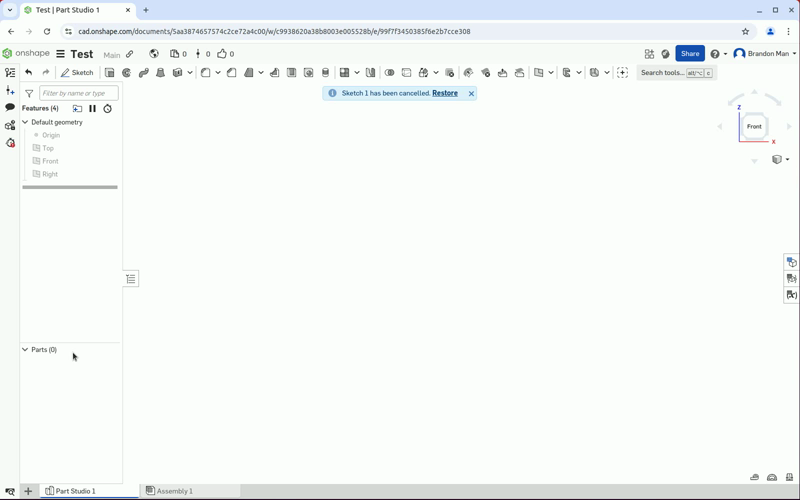
mouse_move(73, 352)
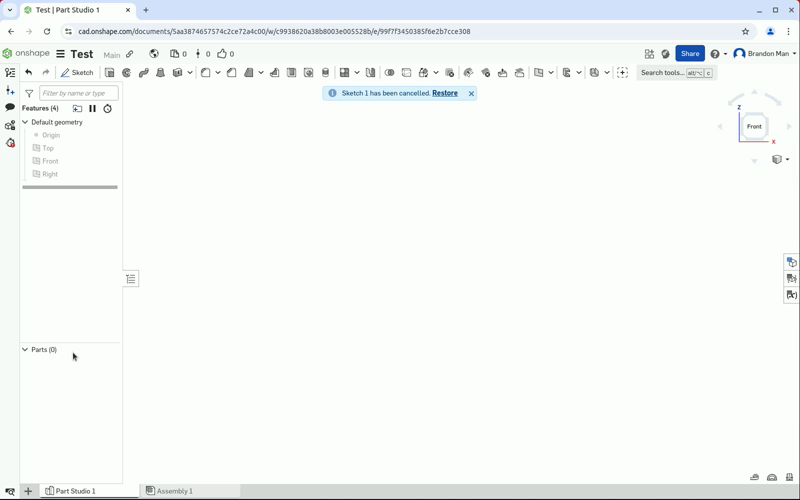
key(shift+y)
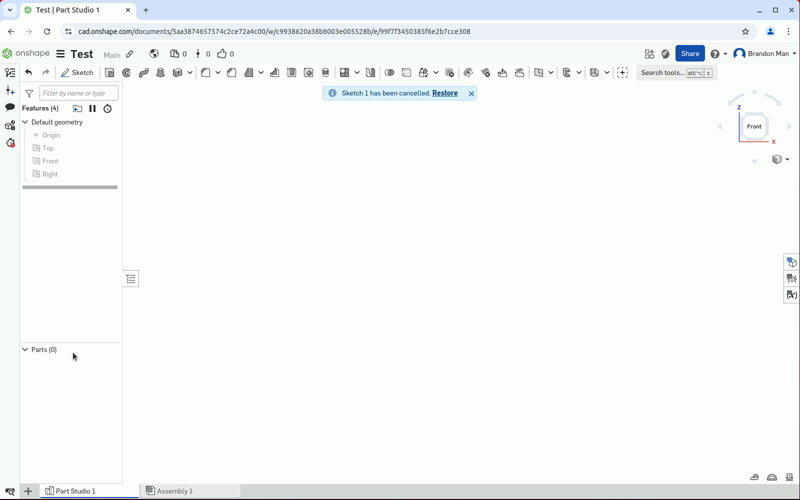
key(shift+s)
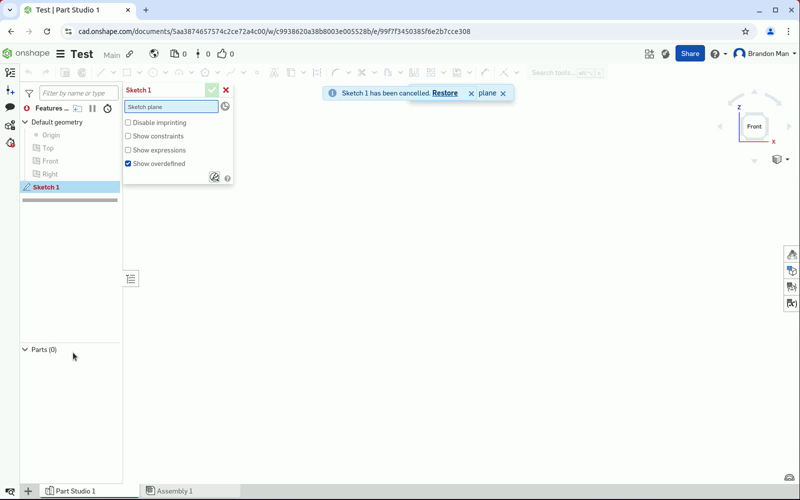
mouse_move(73, 163)
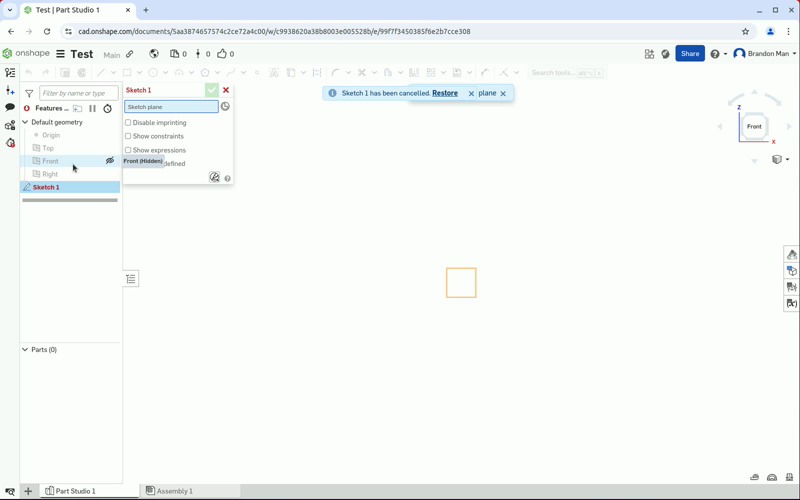
click(73, 163)
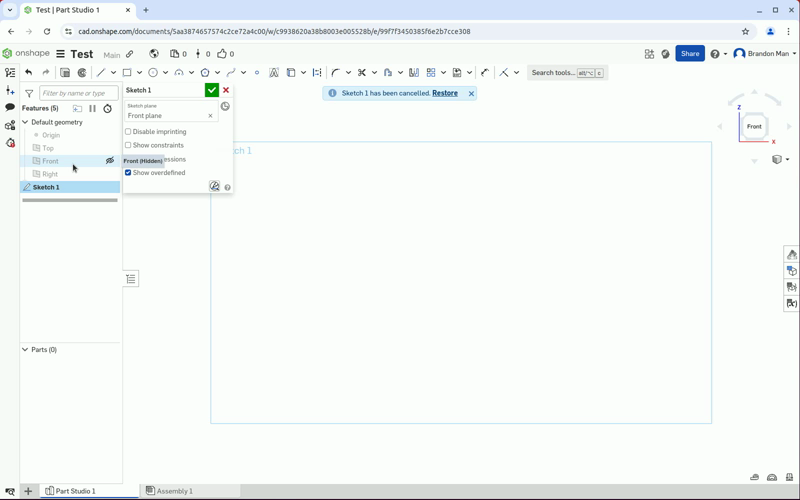
mouse_move(73, 352)
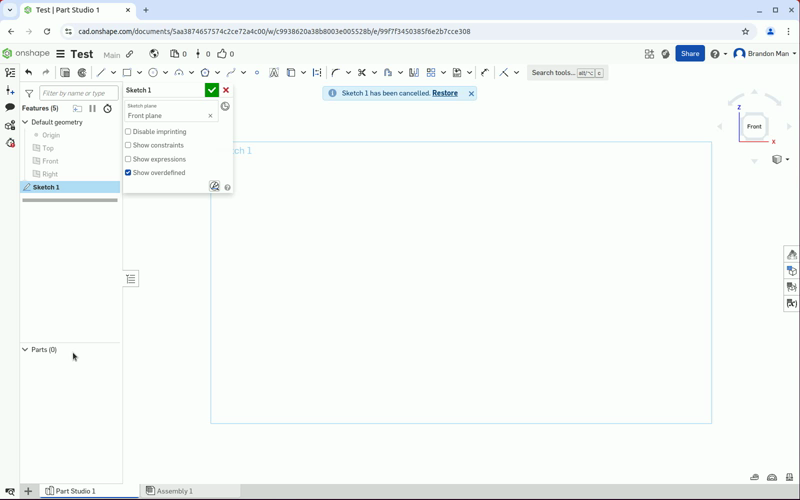
key(y)
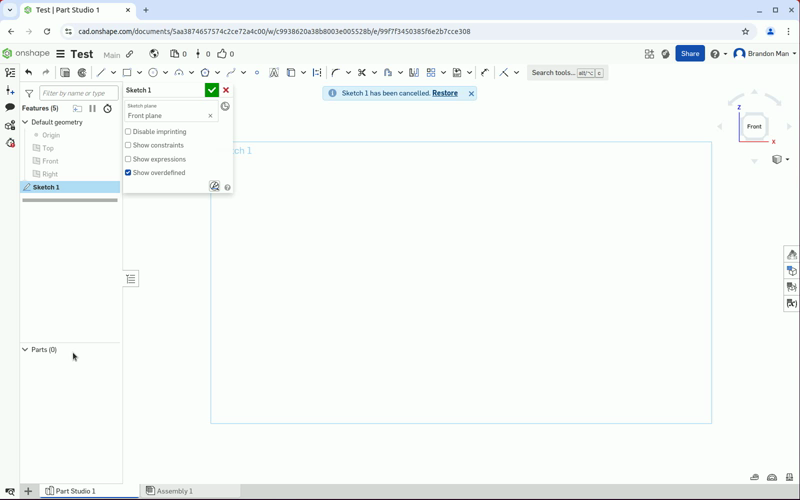
key(c)
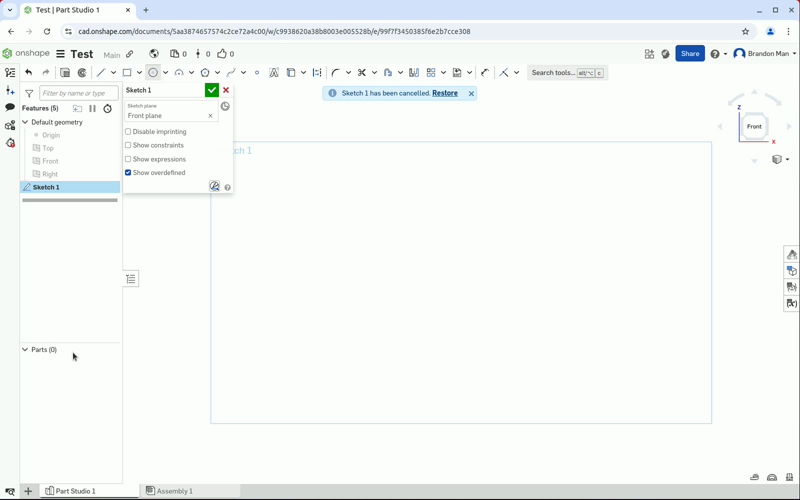
key_down(shift)
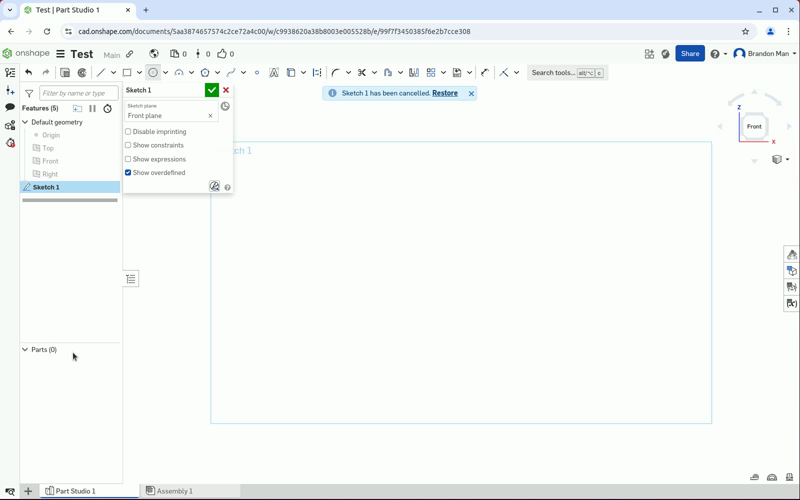
mouse_move(461, 282)
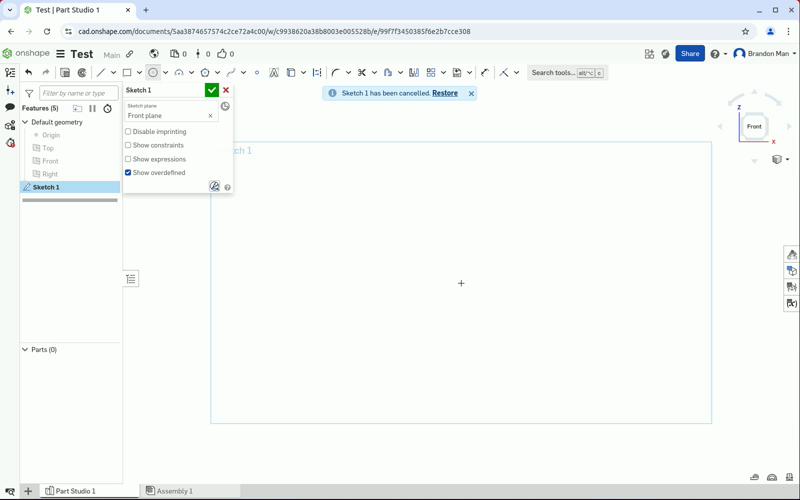
click(461, 282)
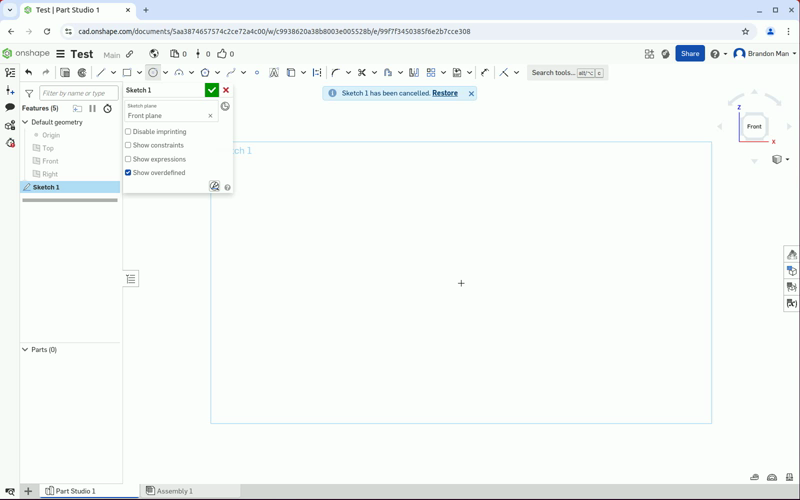
key_up(shift)
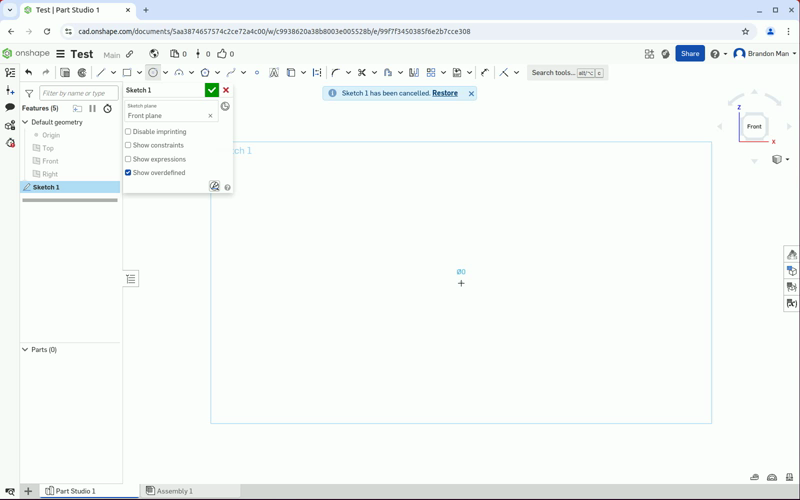
mouse_move(572, 282)
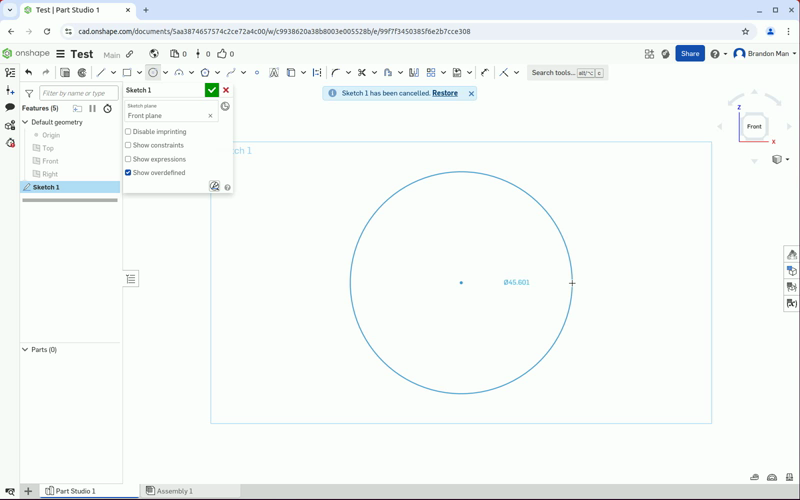
click(572, 282)
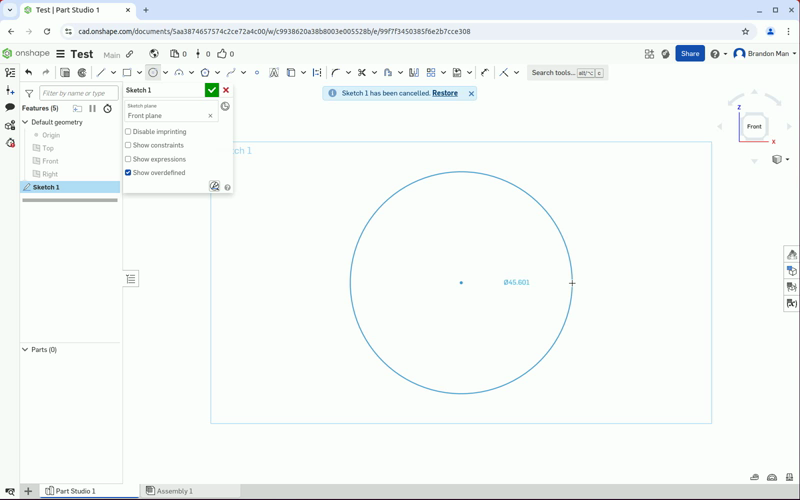
key(esc)
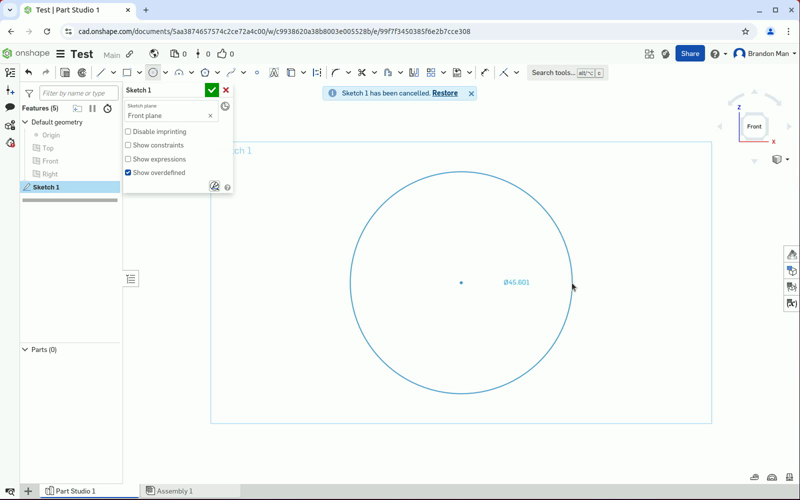
mouse_move(445, 244)
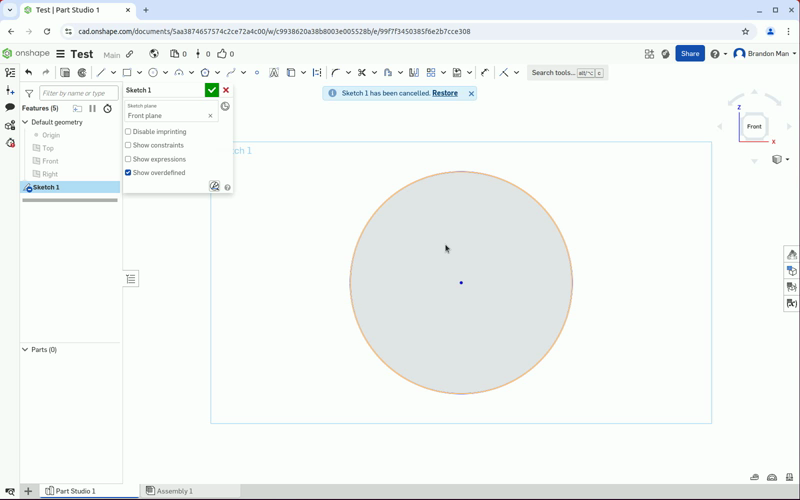
click(445, 244)
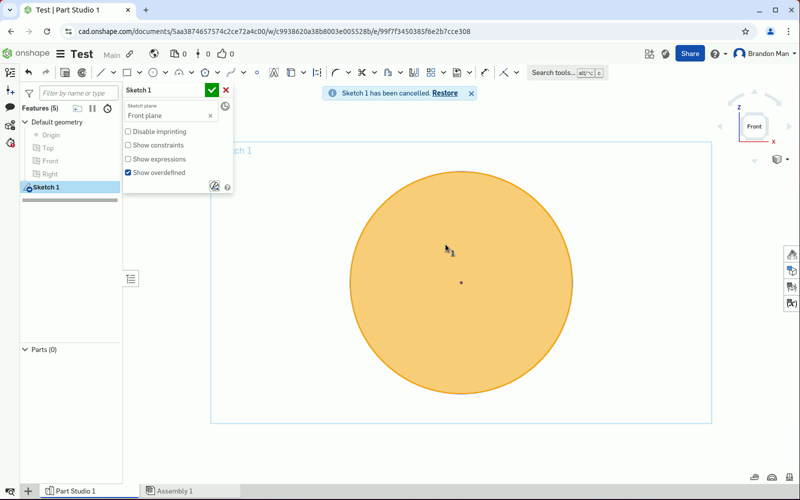
mouse_move(73, 352)
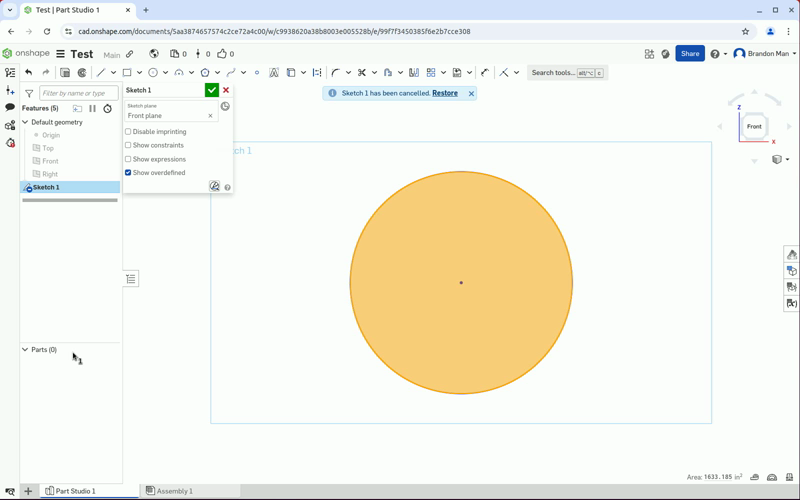
key(shift+y)
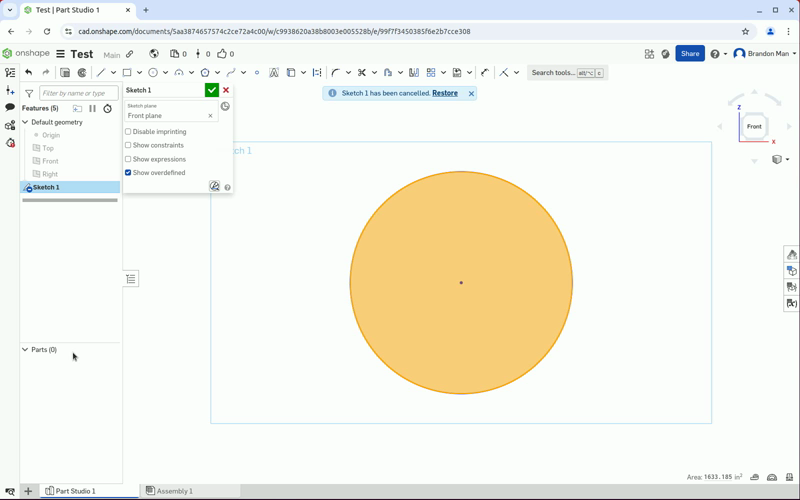
key(shift+e)
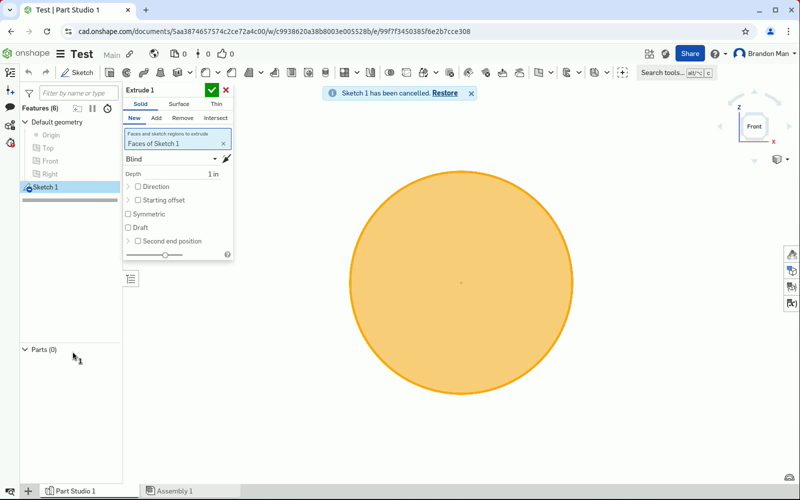
mouse_move(143, 106)
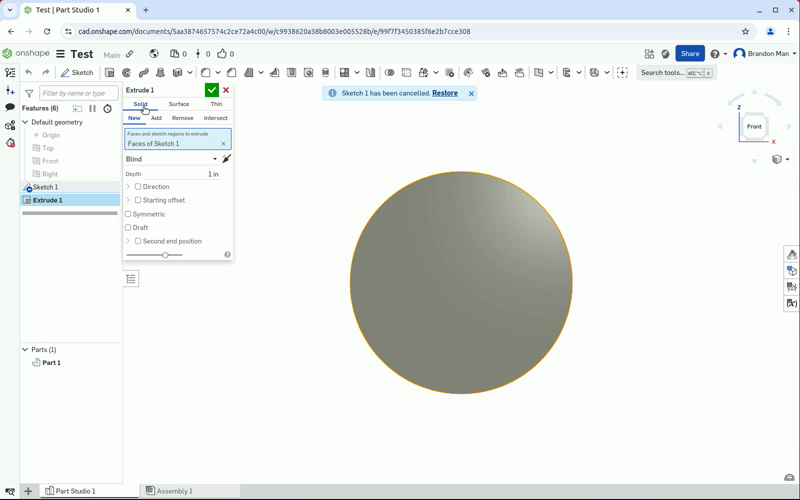
click(143, 106)
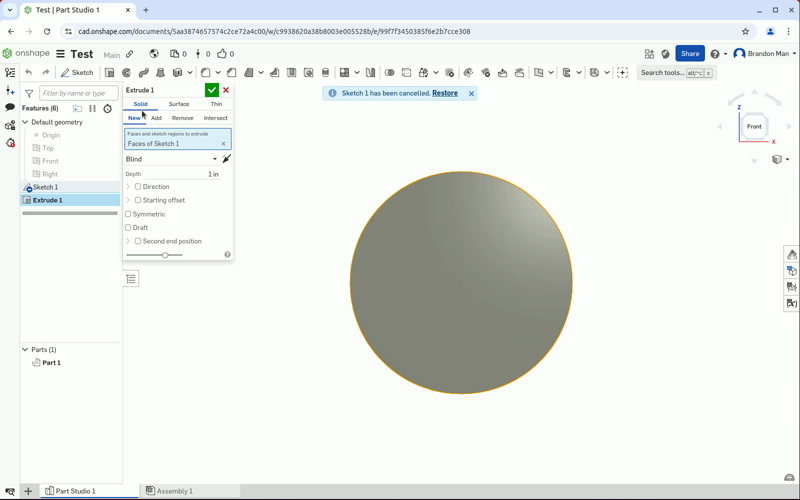
mouse_move(137, 120)
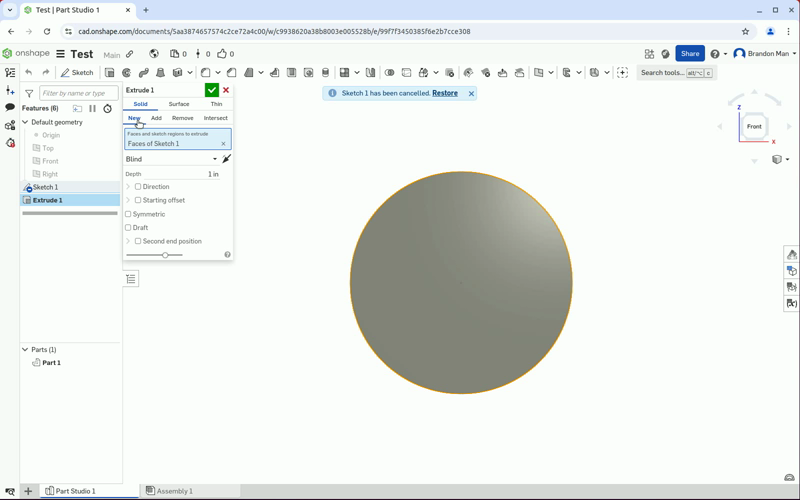
click(137, 120)
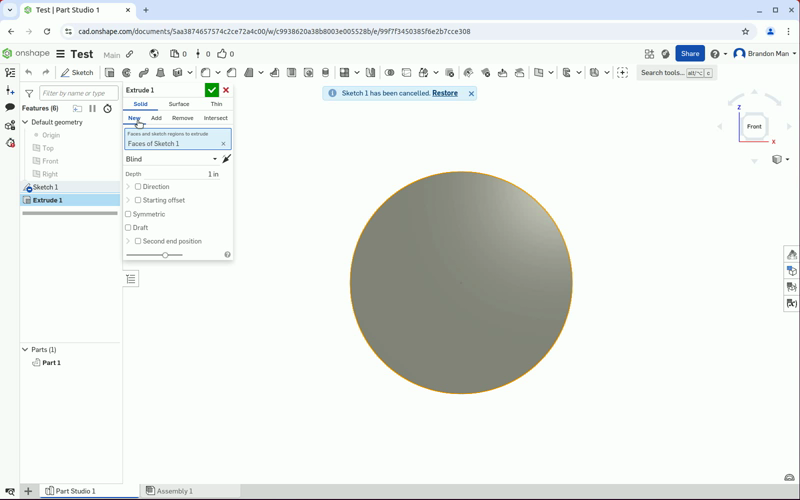
key(tab, 4)
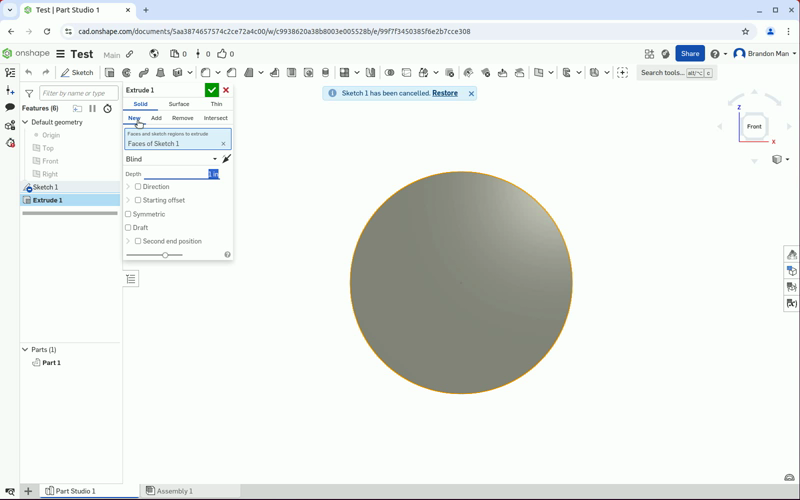
text(4.332)
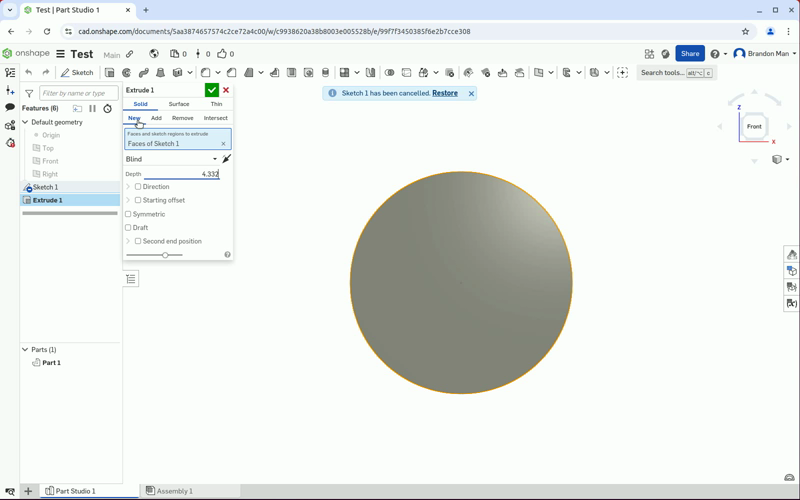
key(tab, 3)
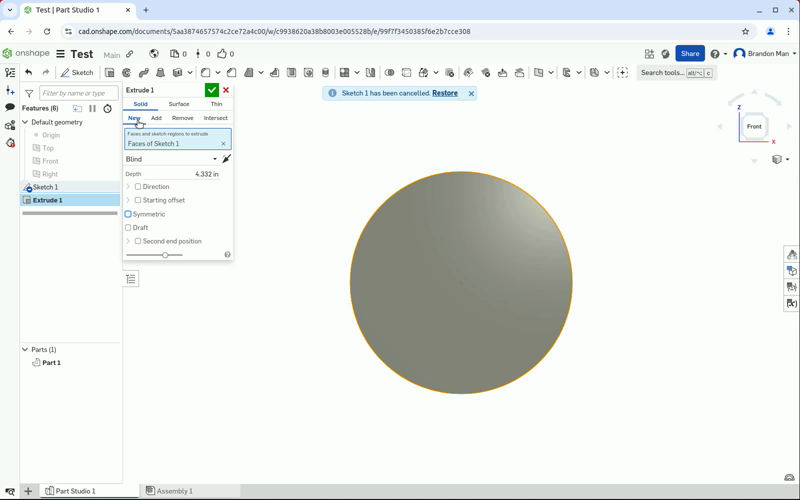
key(space)
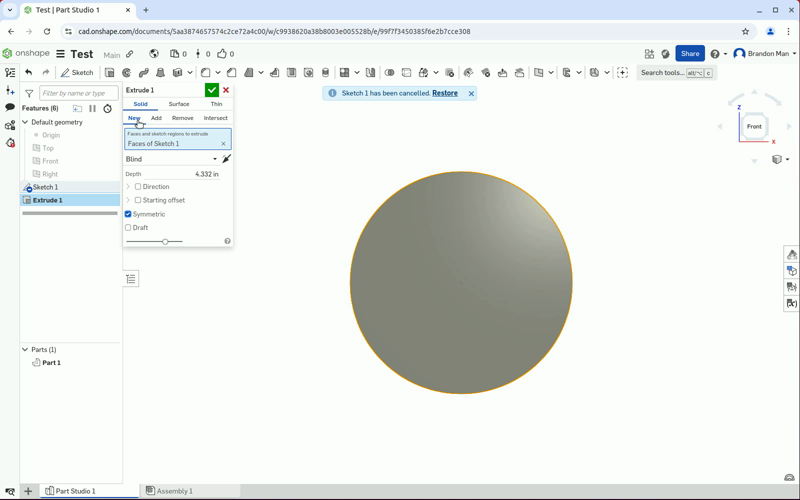
key(enter)
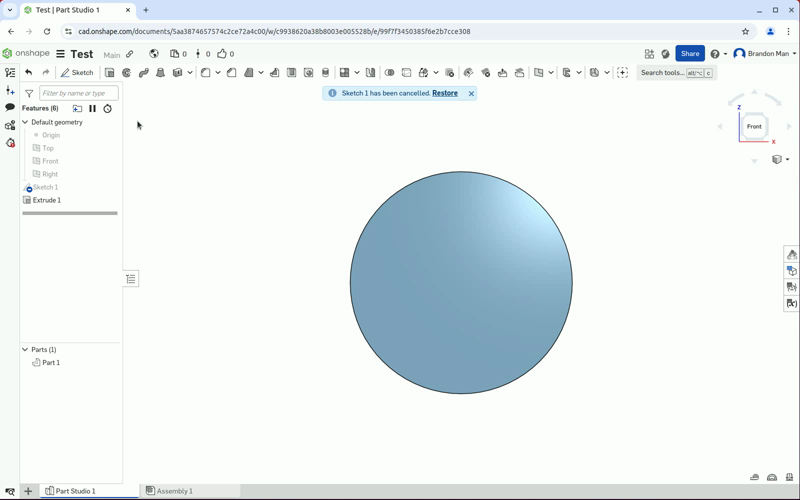
key(shift+h)
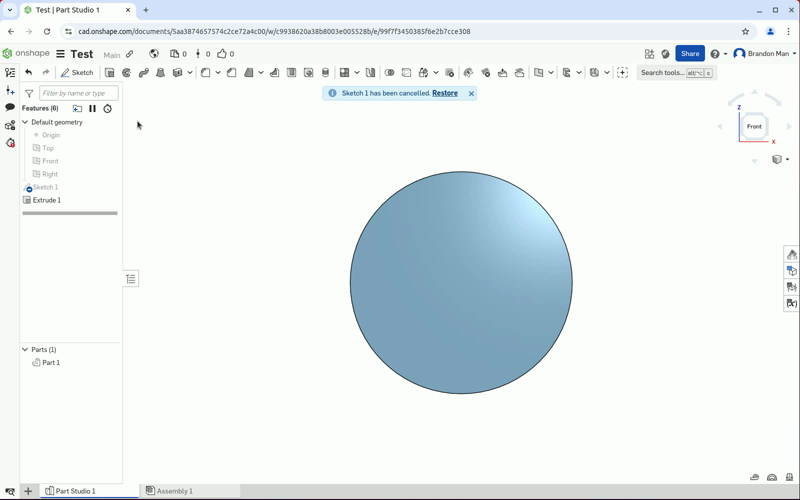
key(shift+h)
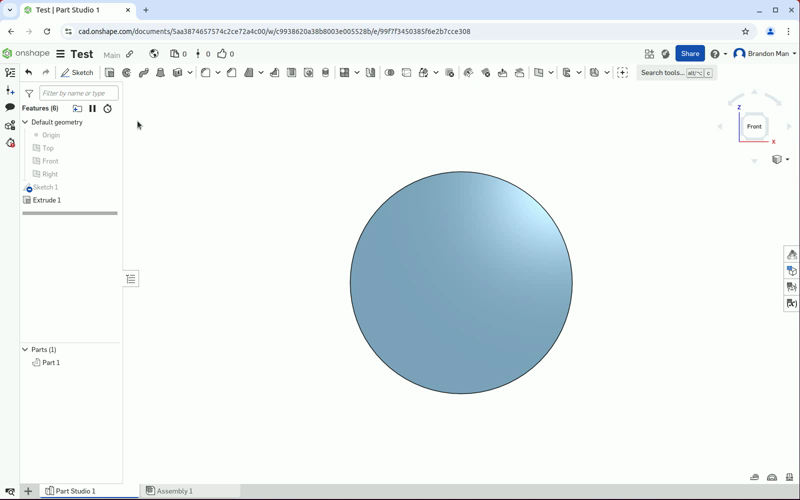
mouse_move(73, 189)
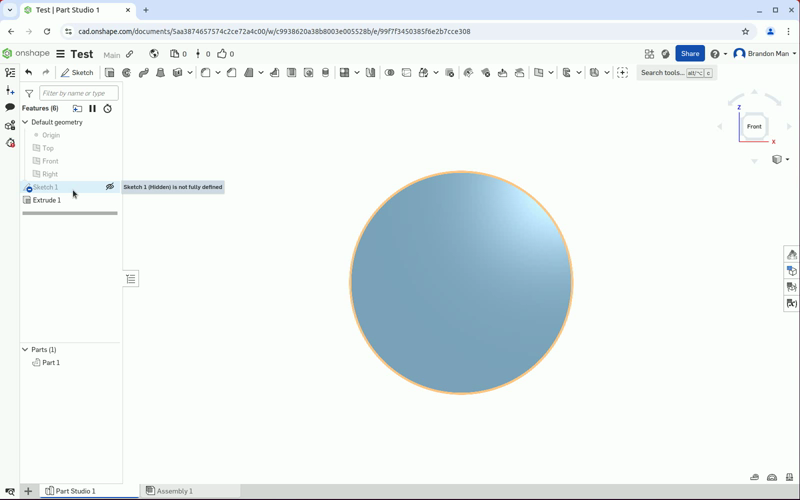
click(73, 189)
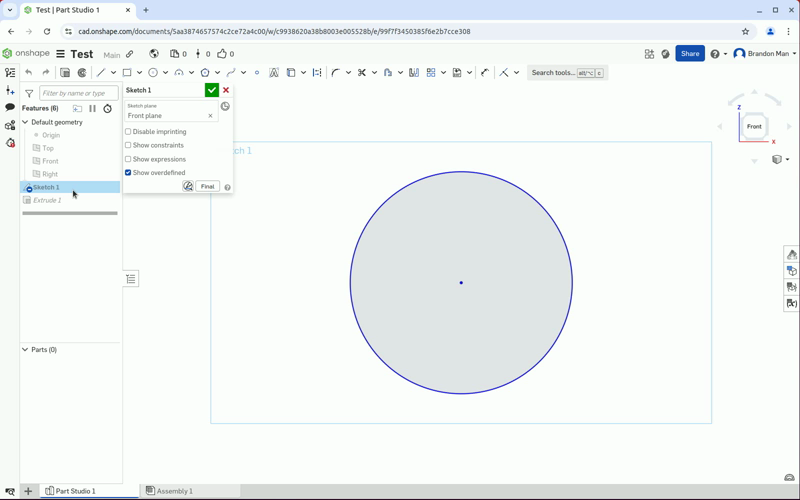
mouse_move(229, 92)
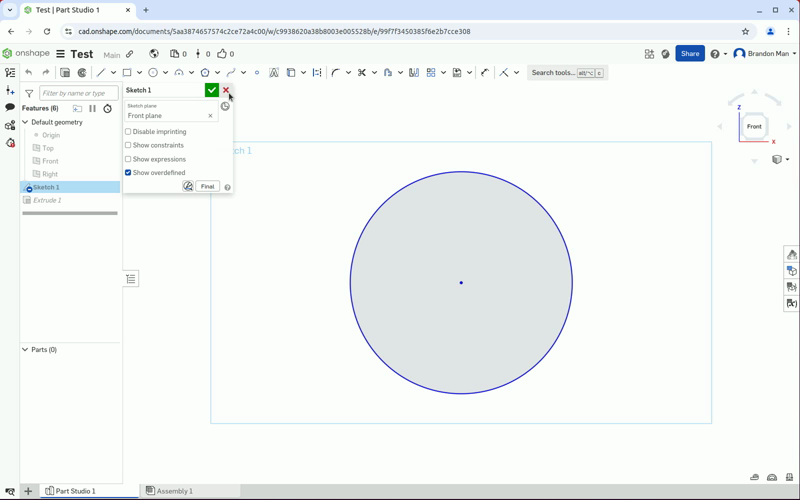
click(229, 92)
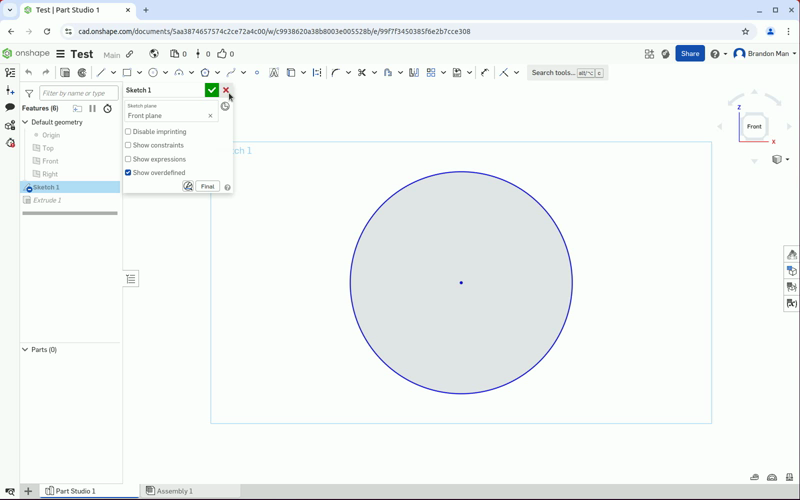
key(shift+s)
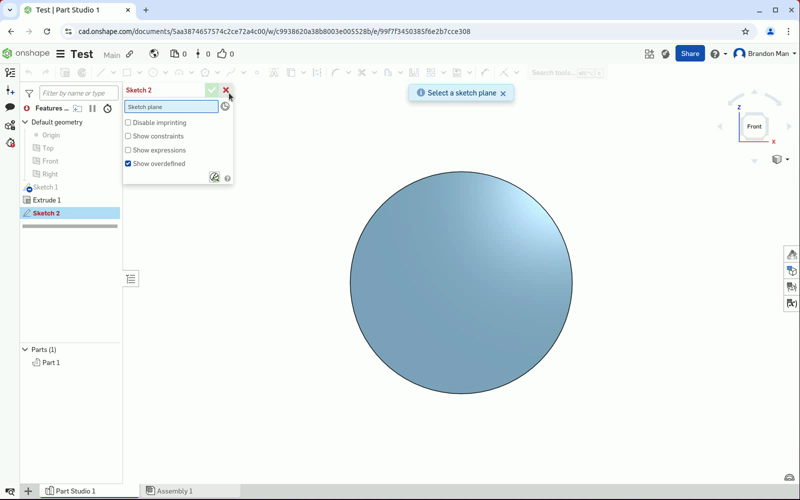
mouse_move(73, 163)
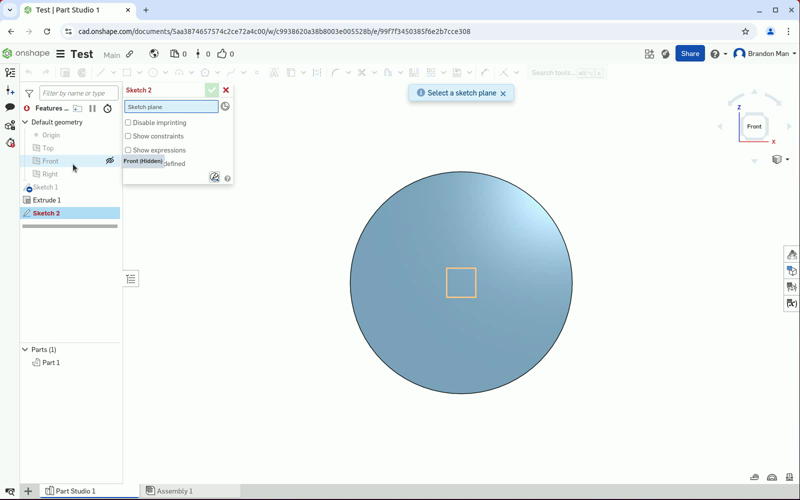
click(73, 163)
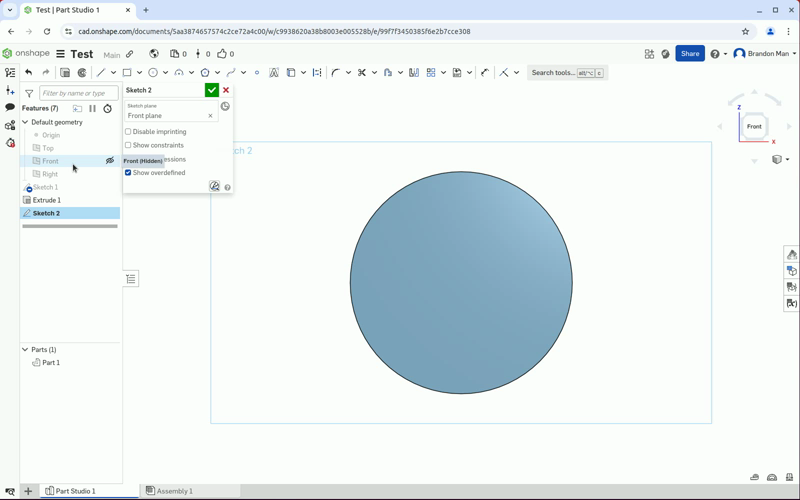
mouse_move(73, 352)
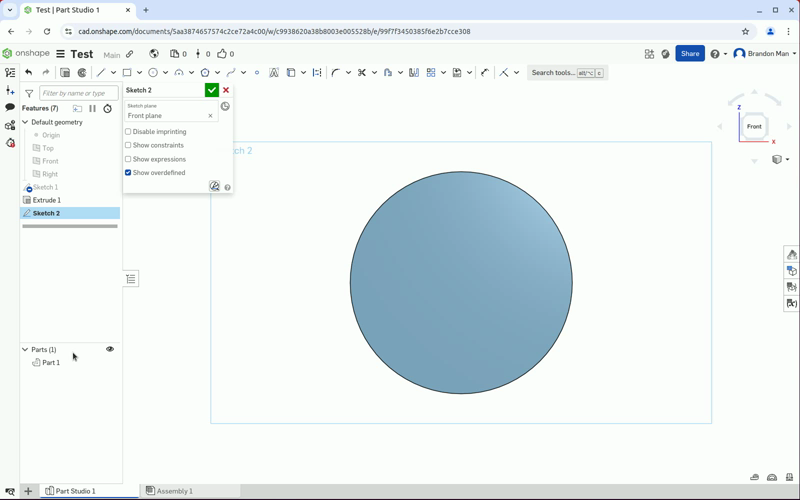
key(y)
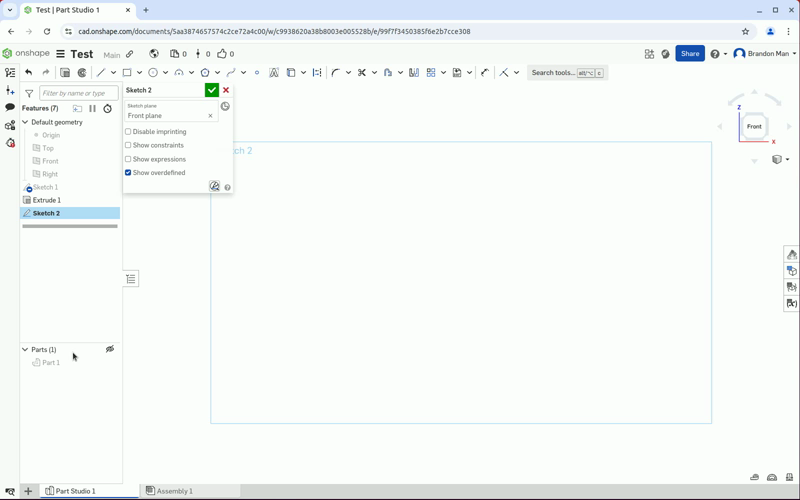
key(c)
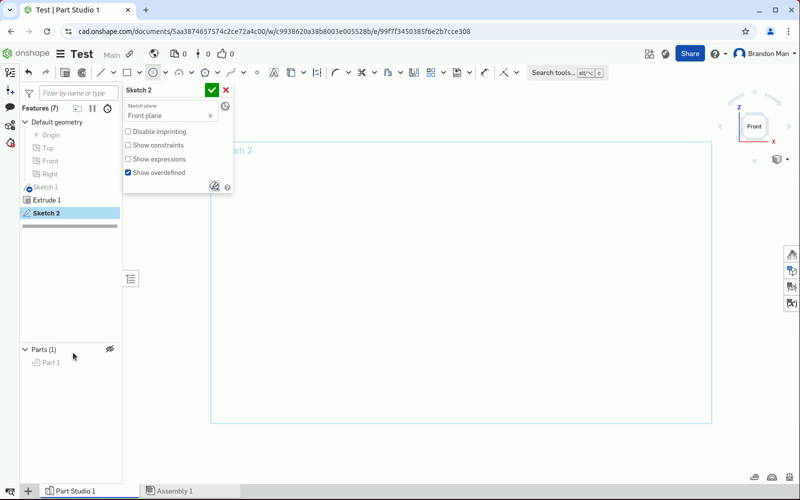
key_down(shift)
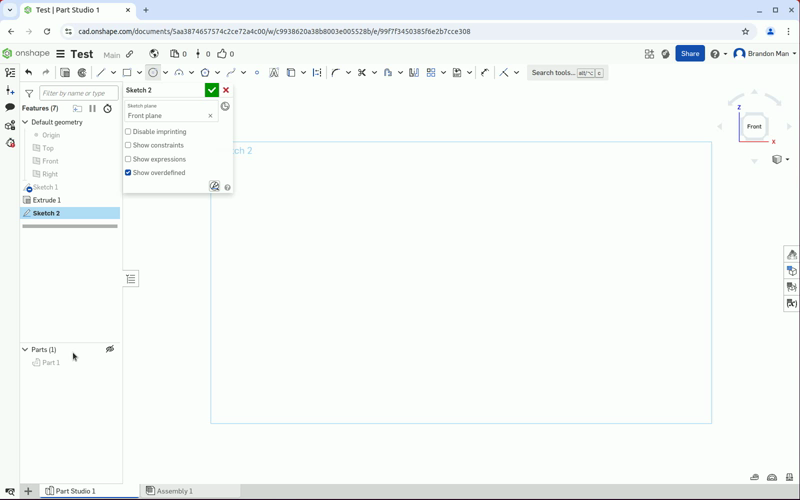
mouse_move(461, 282)
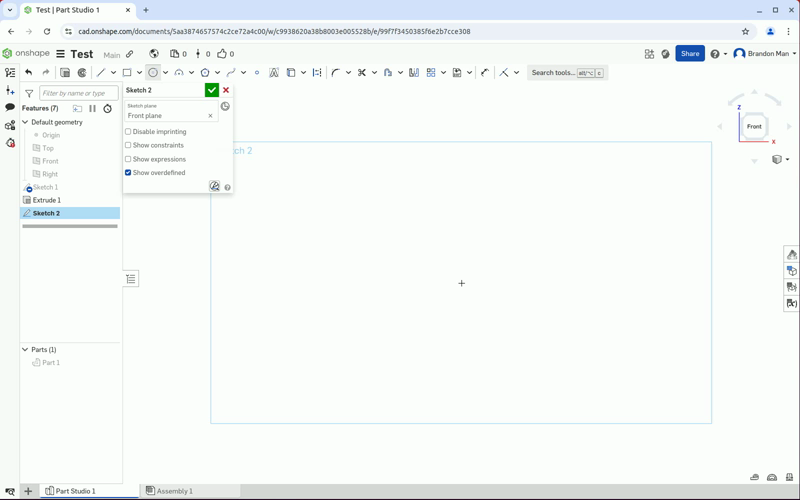
click(461, 282)
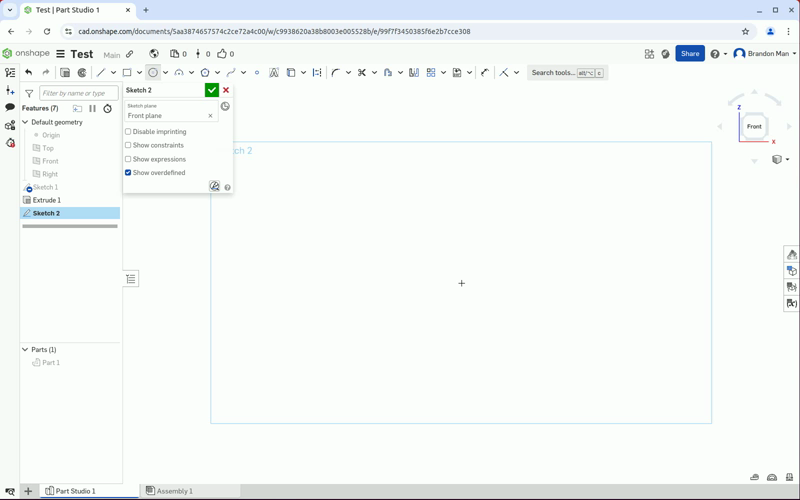
key_up(shift)
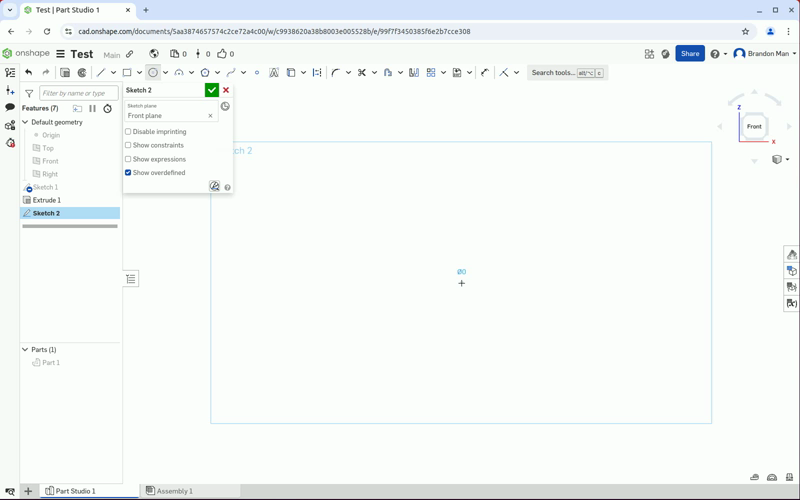
mouse_move(512, 282)
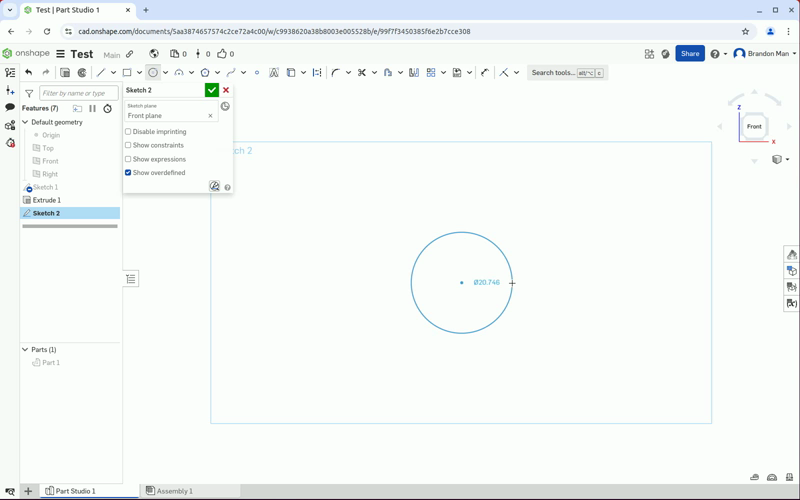
click(512, 282)
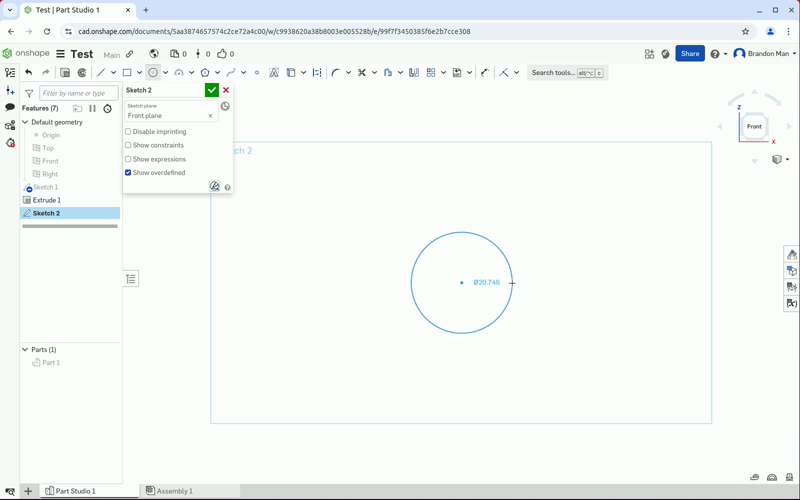
key(esc)
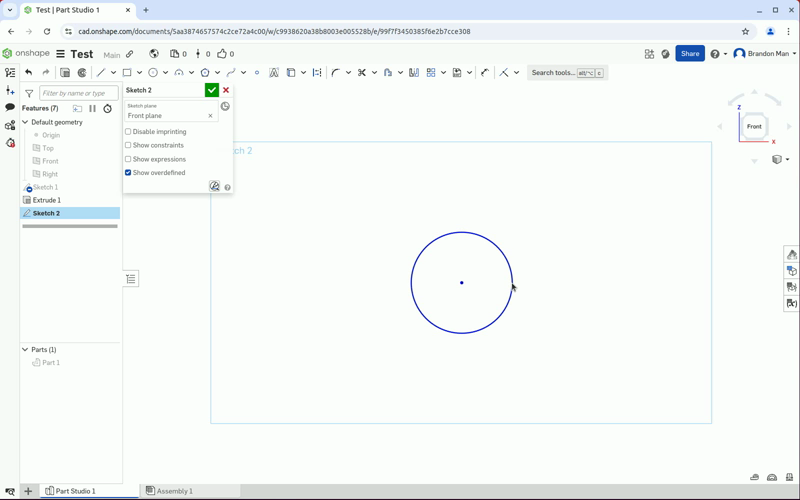
key(c)
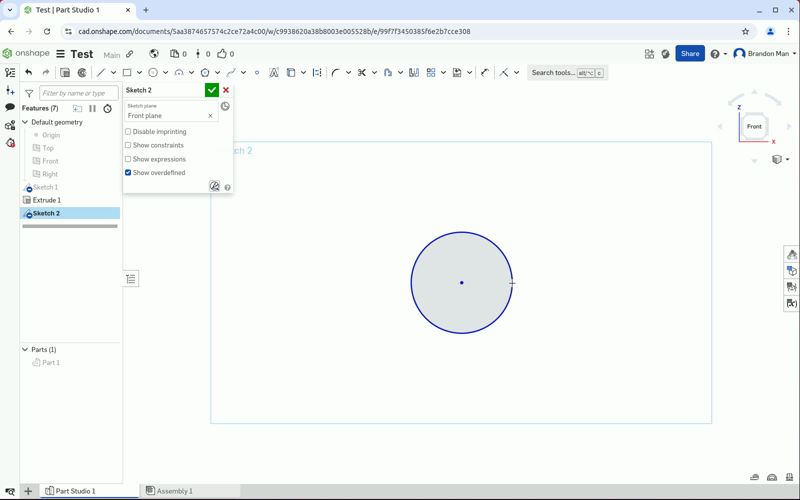
key_down(shift)
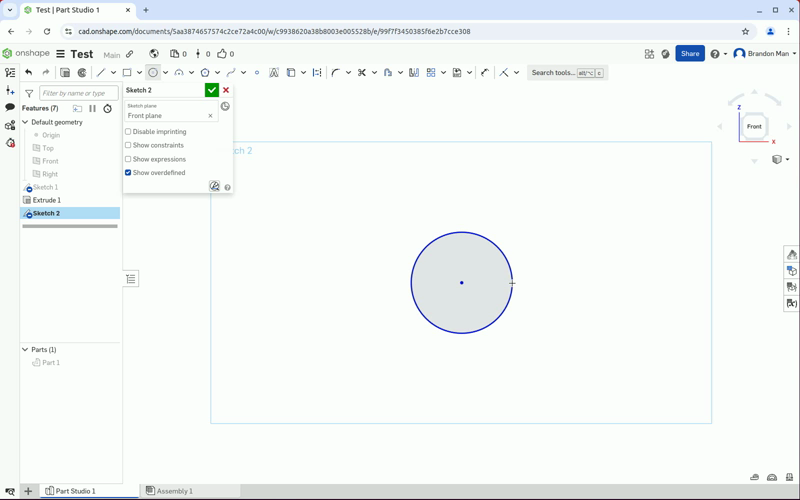
mouse_move(461, 282)
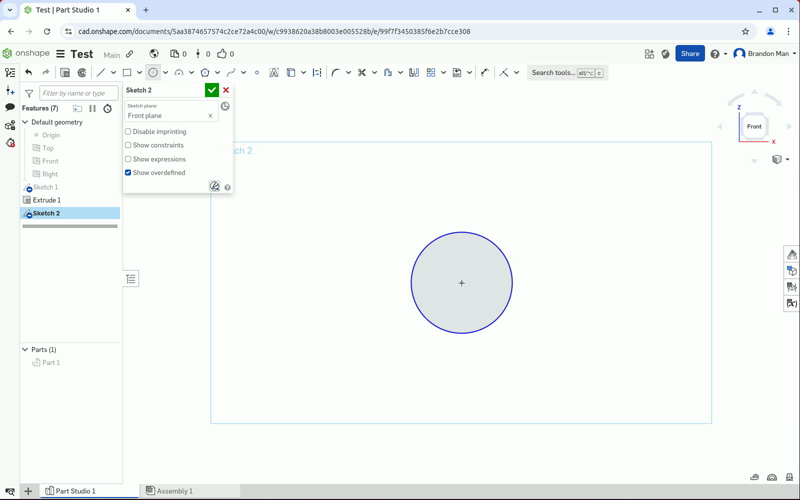
click(461, 282)
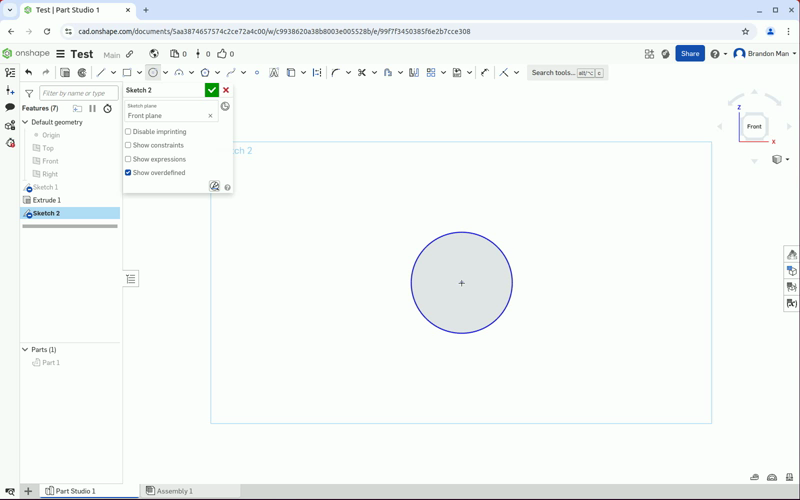
key_up(shift)
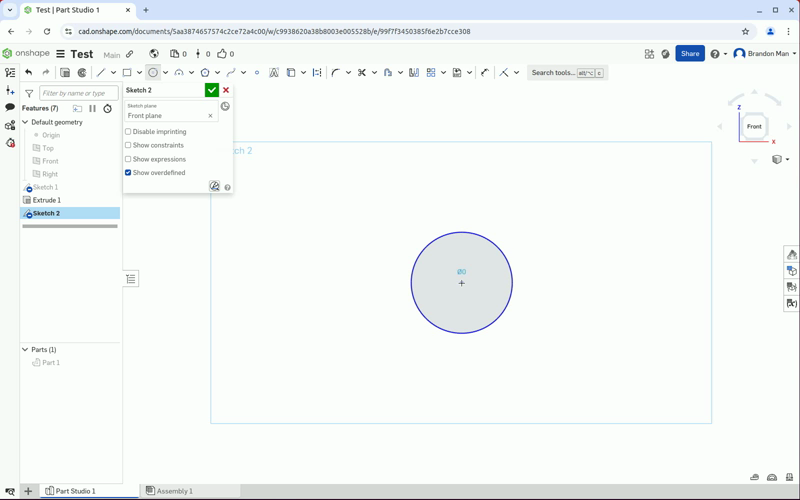
mouse_move(508, 282)
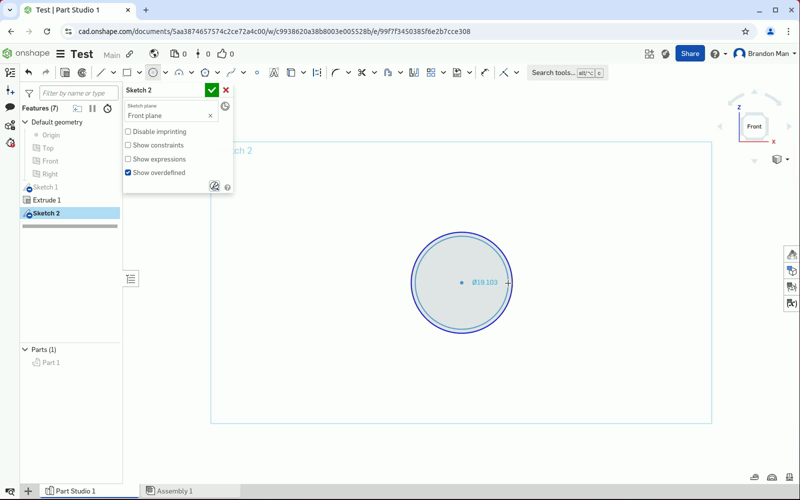
scroll(6)
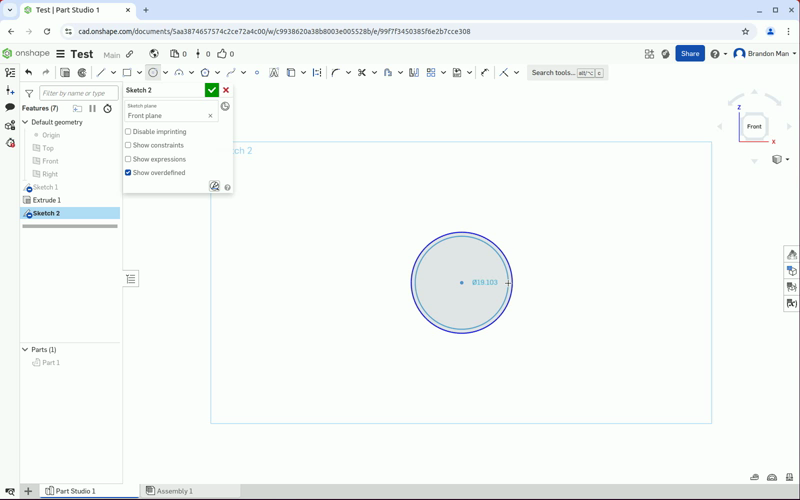
scroll(6)
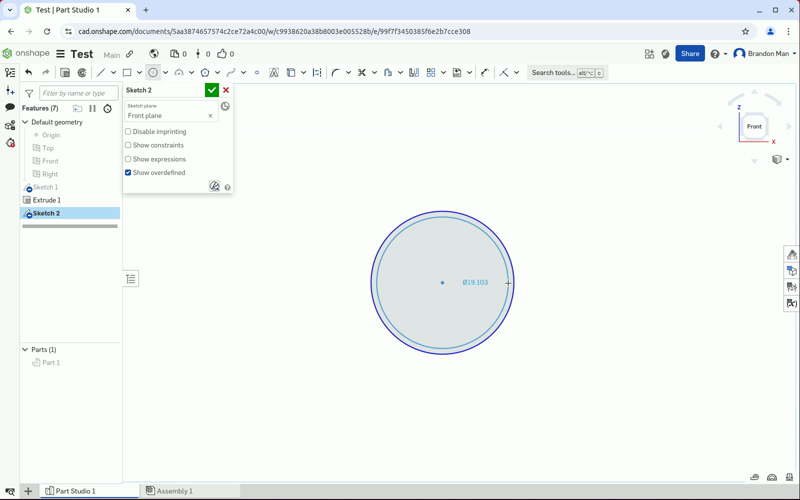
scroll(6)
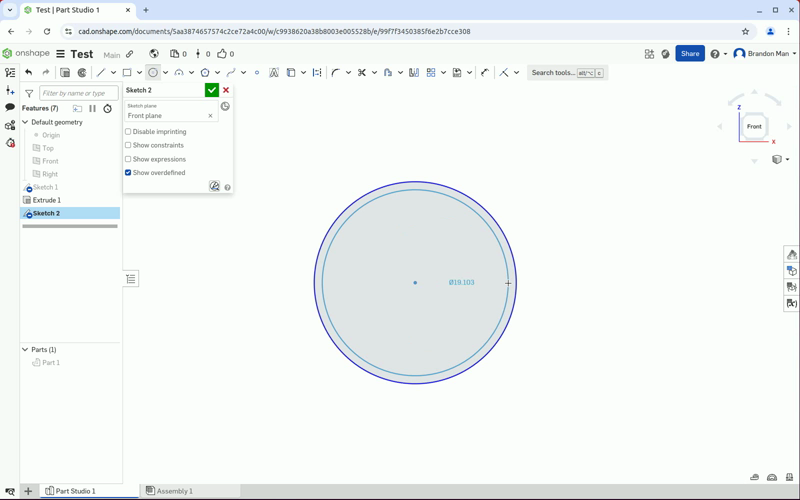
scroll(6)
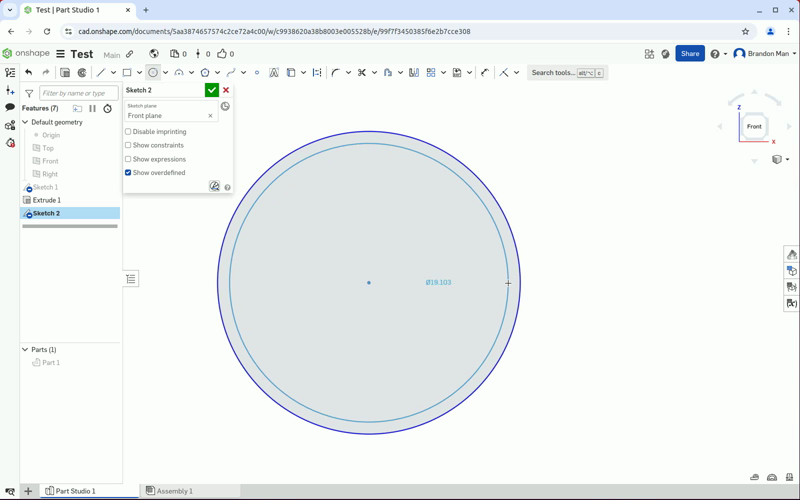
scroll(6)
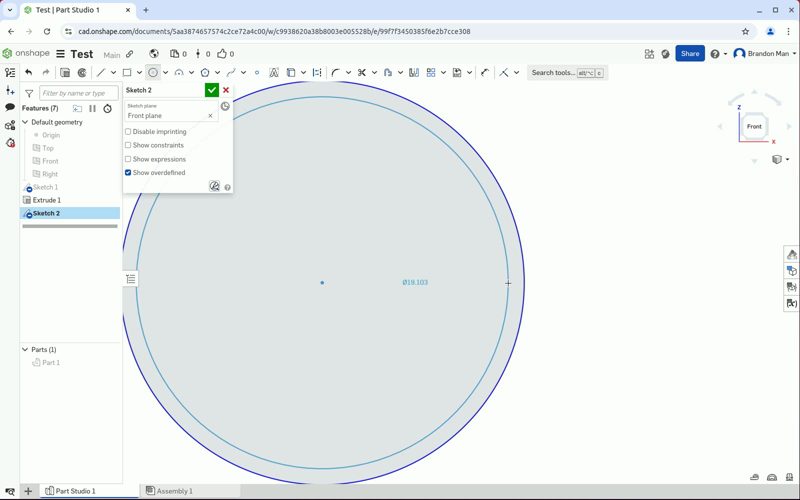
scroll(6)
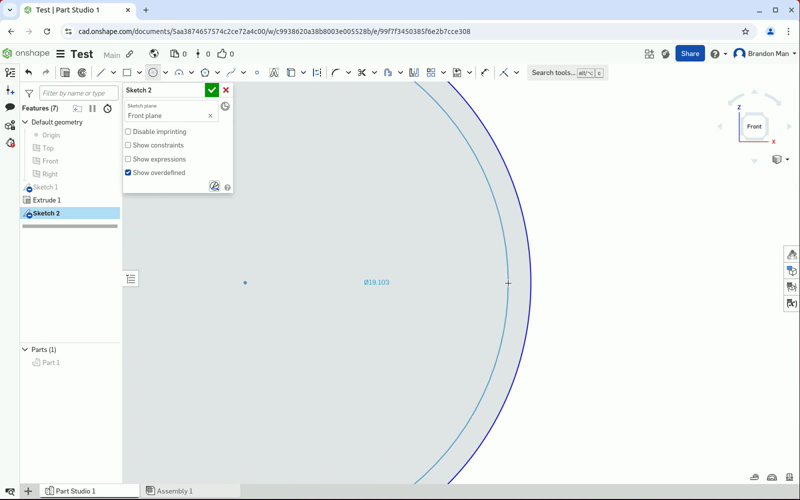
scroll(6)
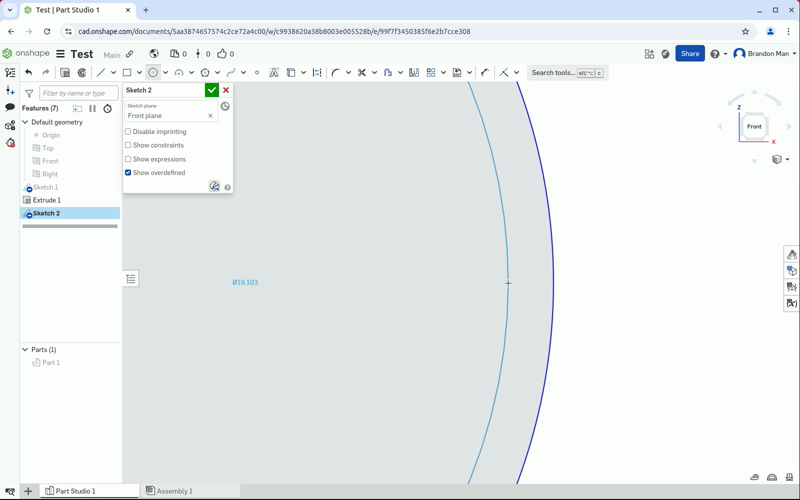
click(508, 282)
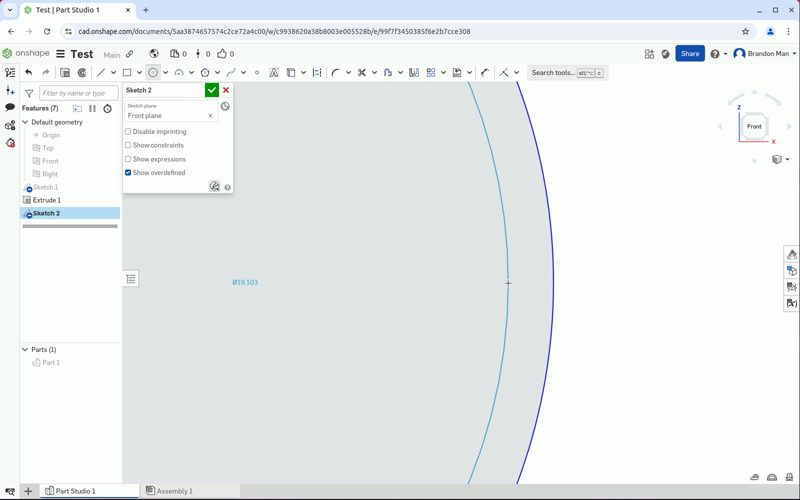
scroll(-6)
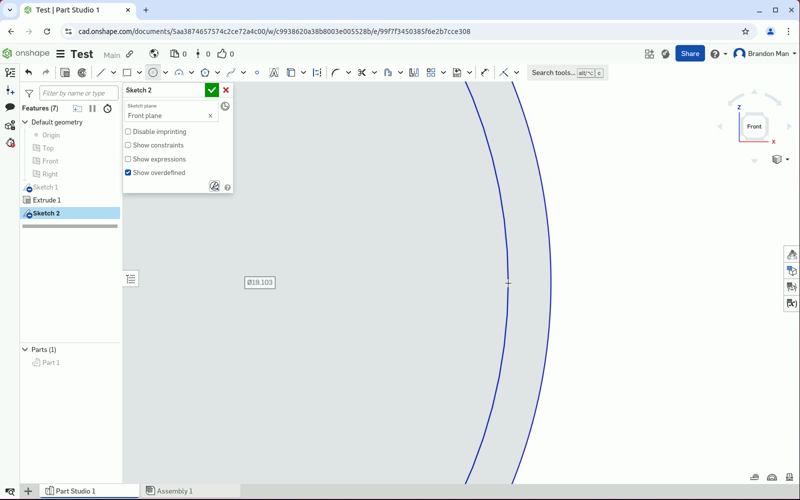
scroll(-6)
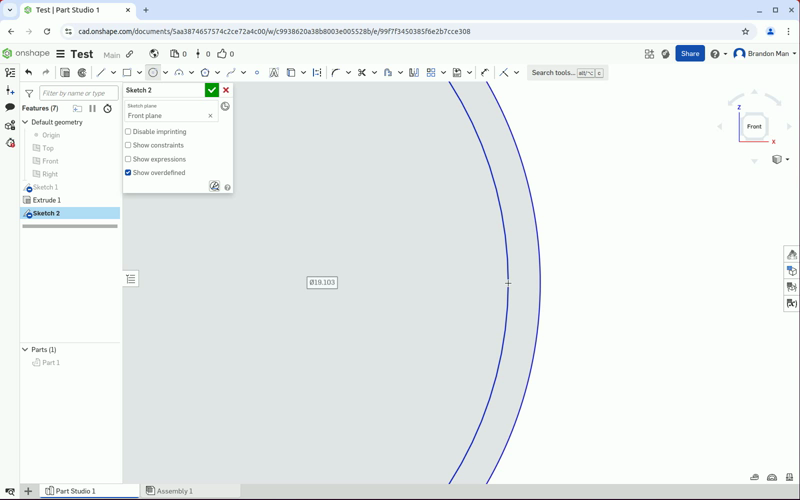
scroll(-6)
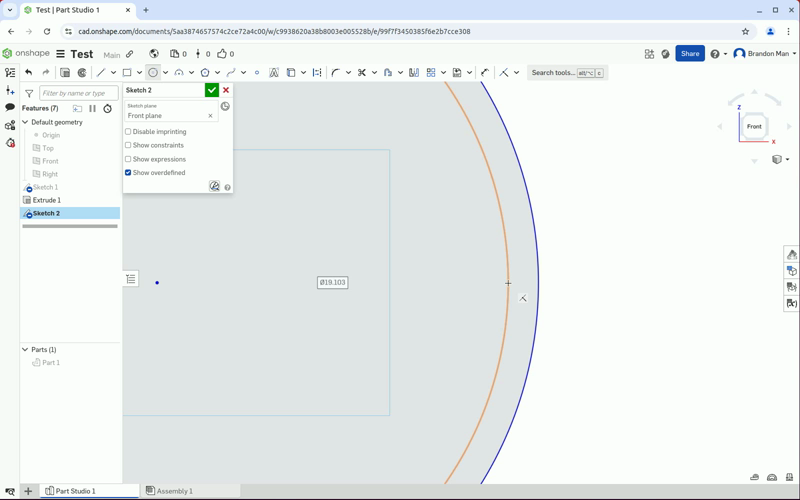
scroll(-6)
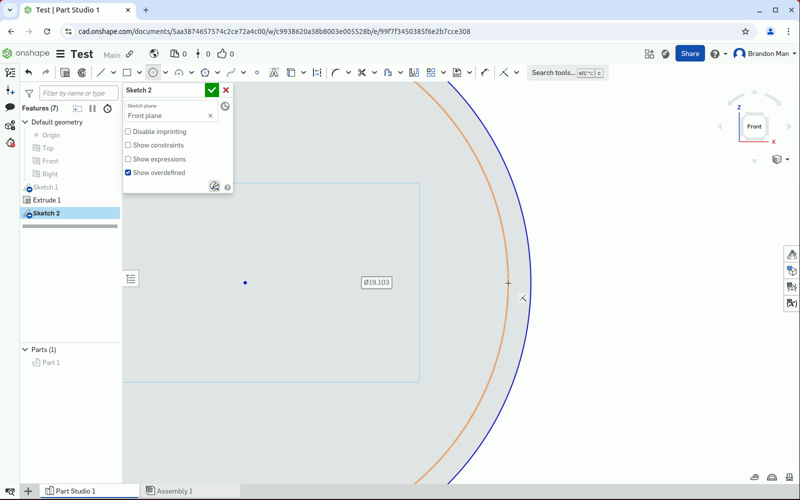
scroll(-6)
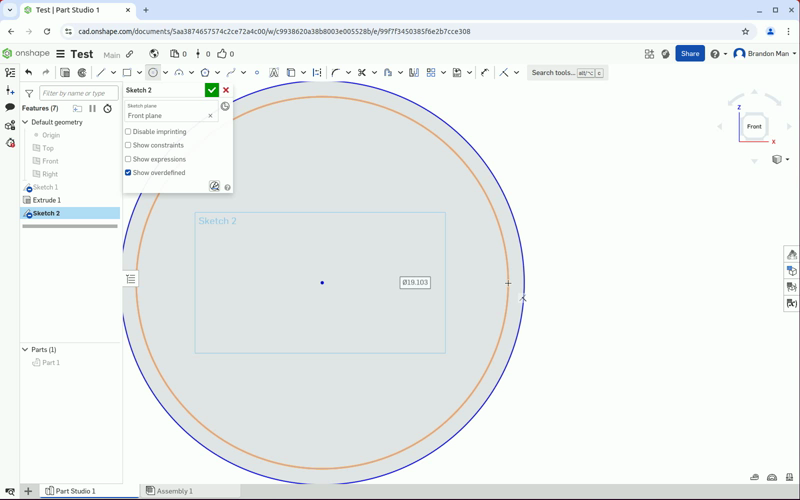
scroll(-6)
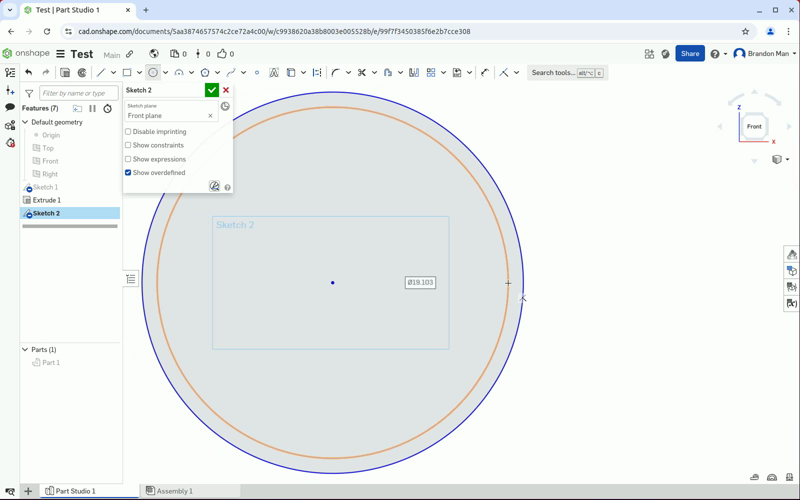
scroll(-6)
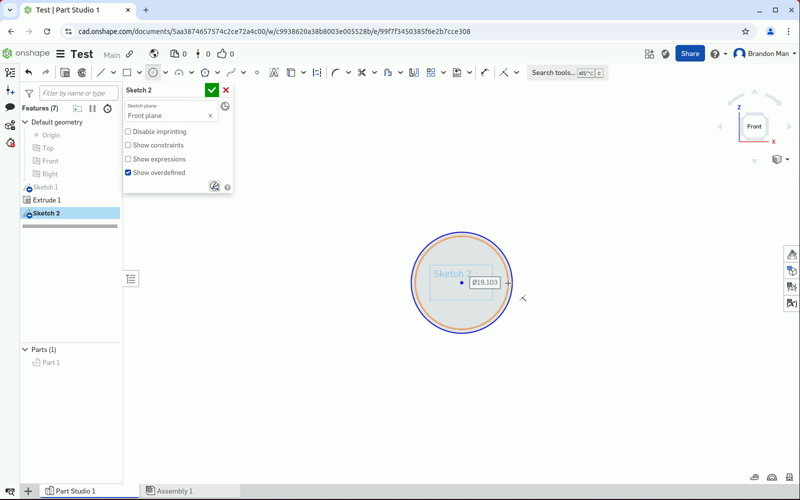
key(esc)
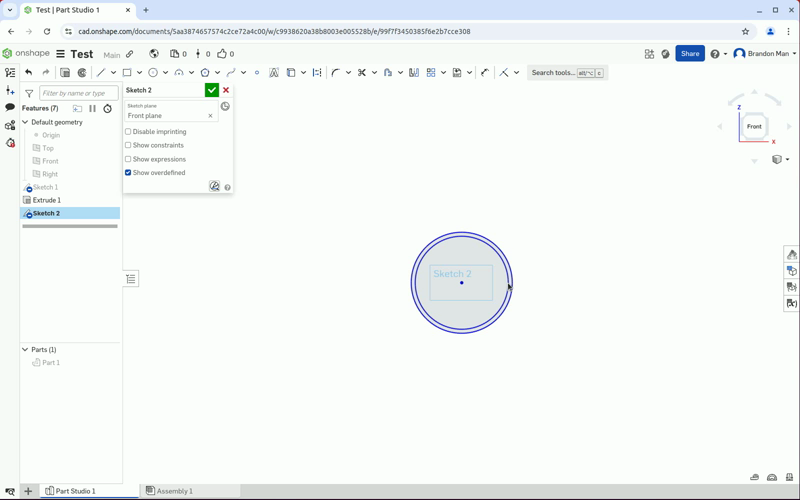
mouse_move(416, 298)
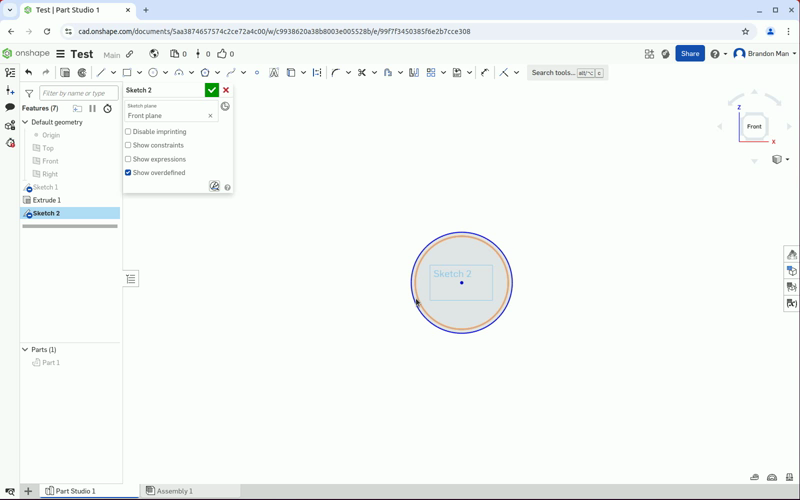
scroll(6)
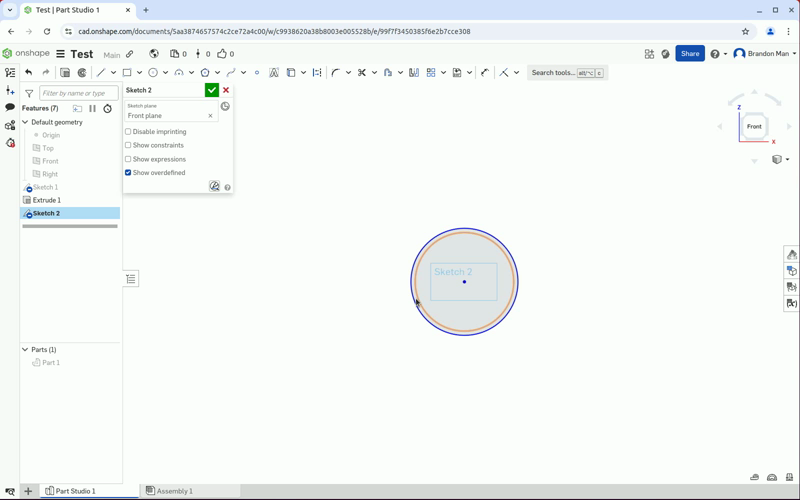
scroll(6)
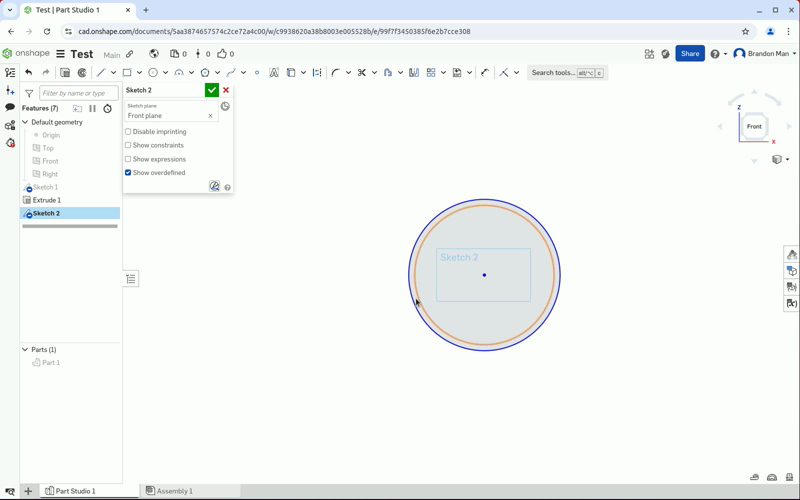
scroll(6)
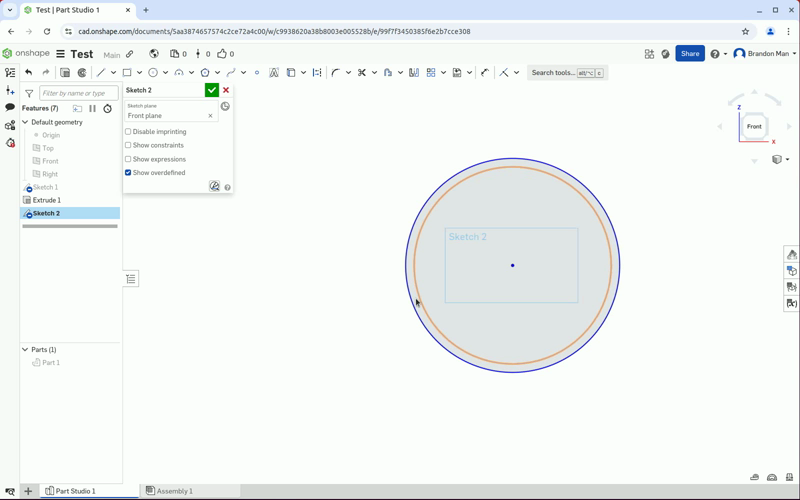
scroll(6)
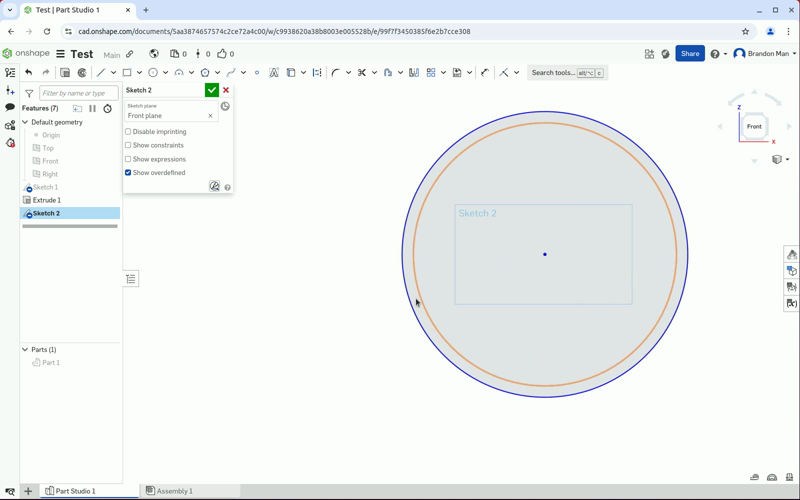
scroll(6)
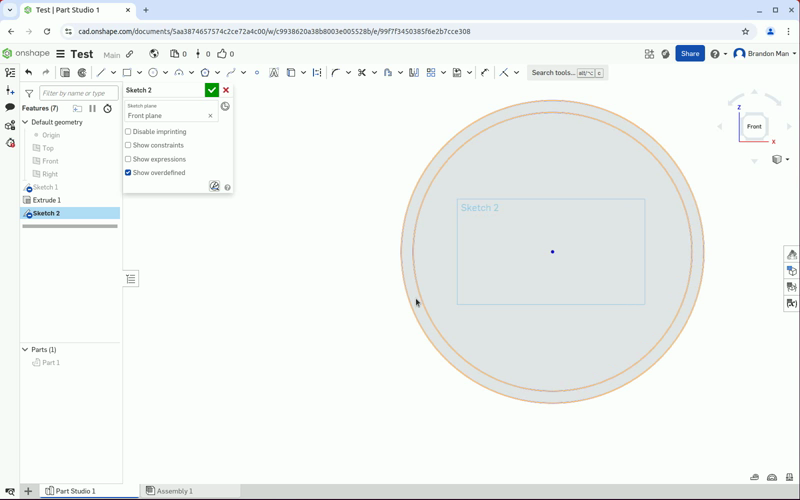
scroll(6)
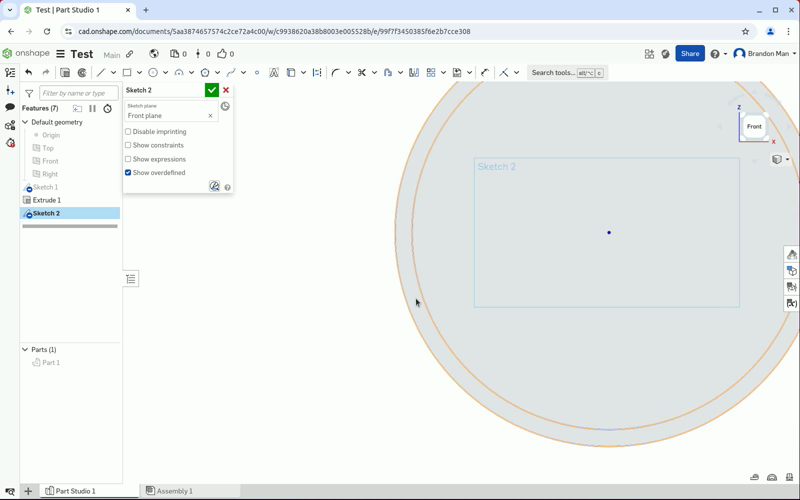
scroll(6)
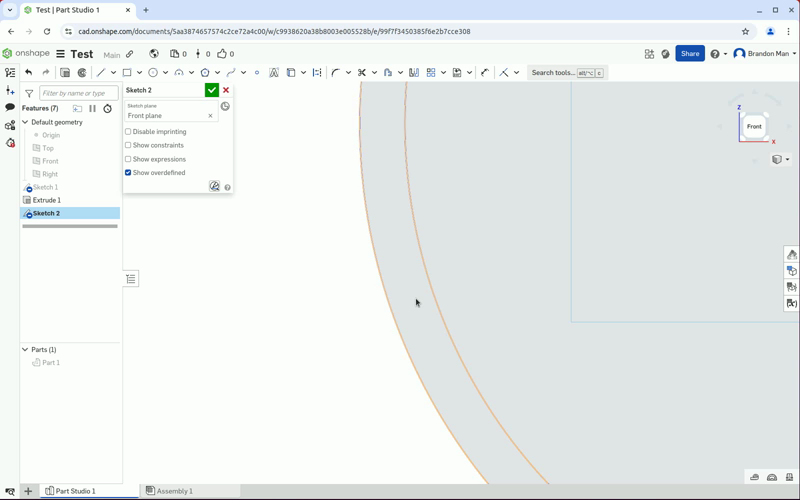
click(416, 298)
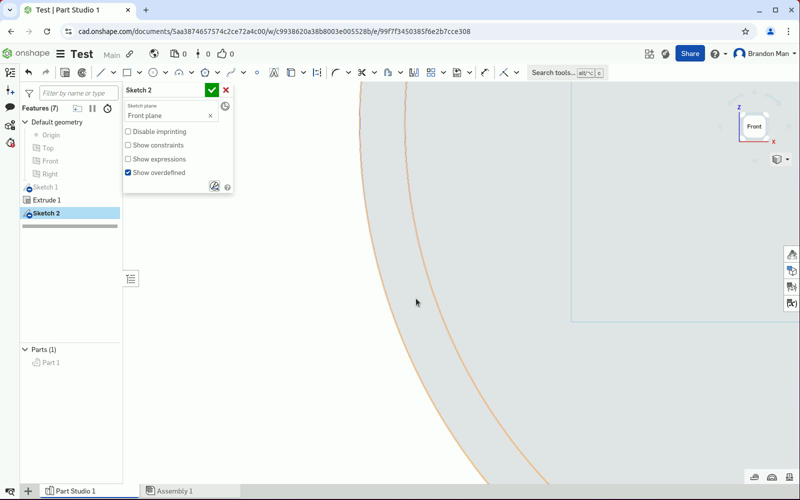
scroll(-6)
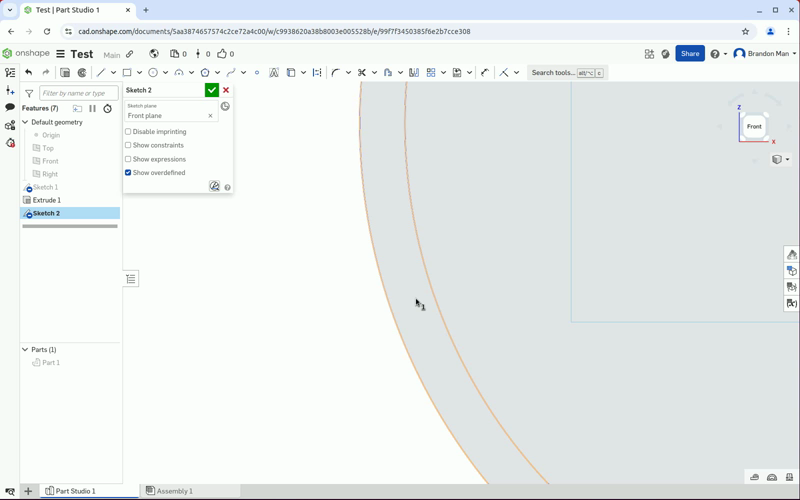
scroll(-6)
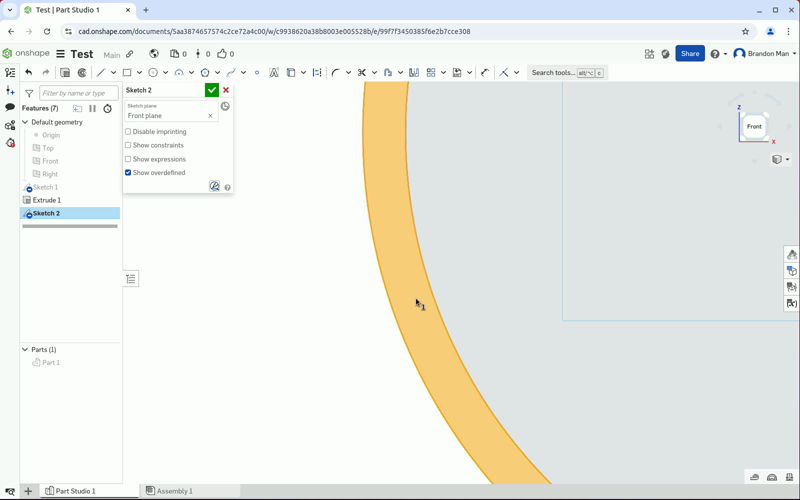
scroll(-6)
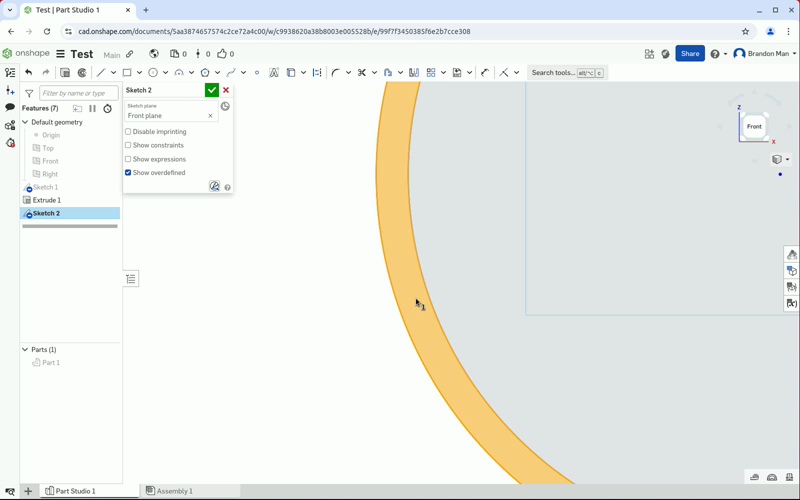
scroll(-6)
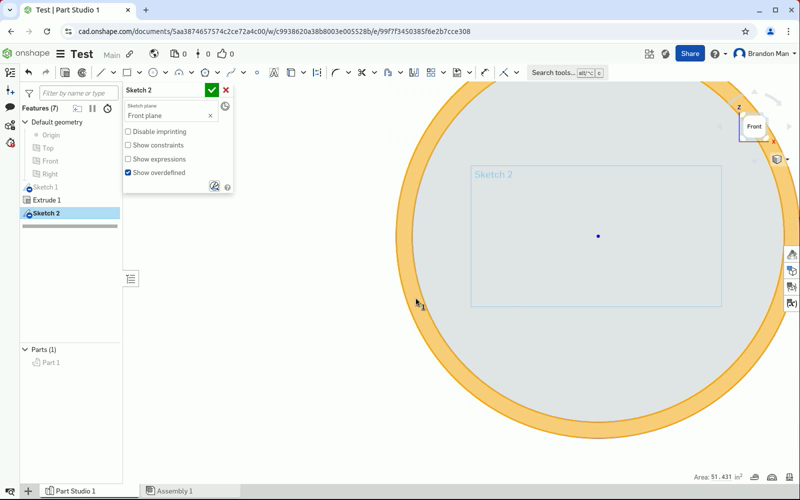
scroll(-6)
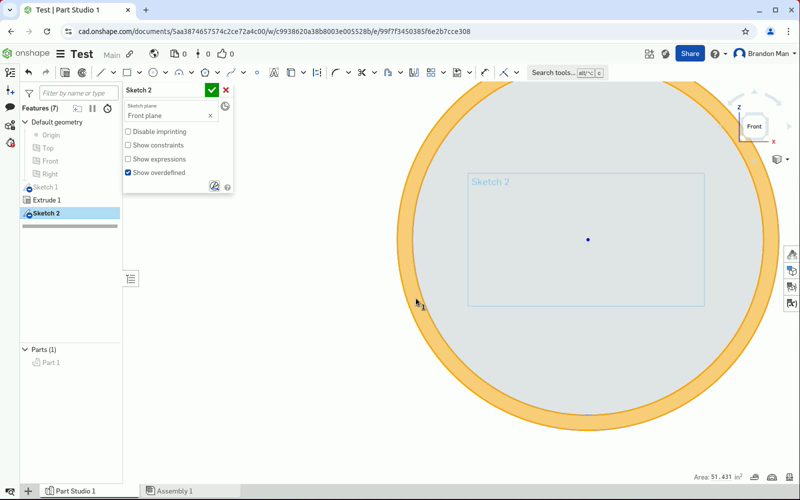
scroll(-6)
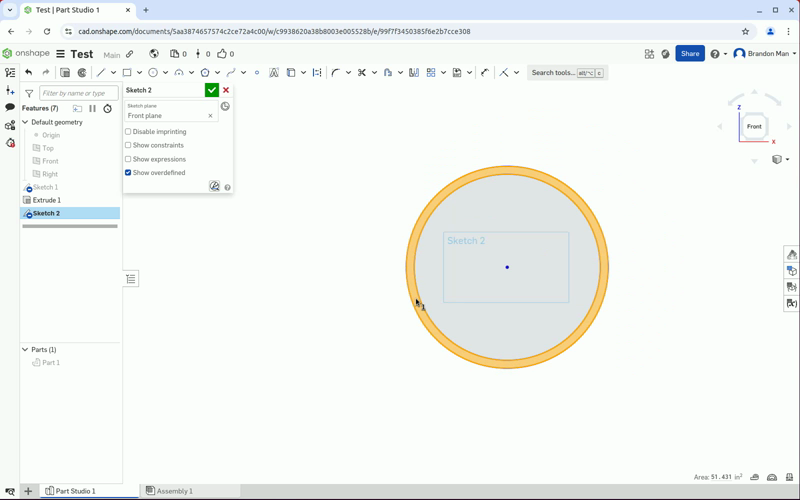
scroll(-6)
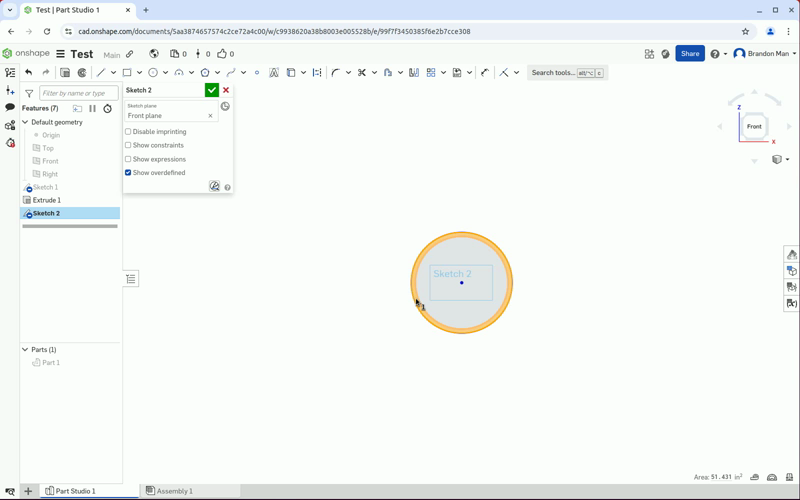
mouse_move(73, 352)
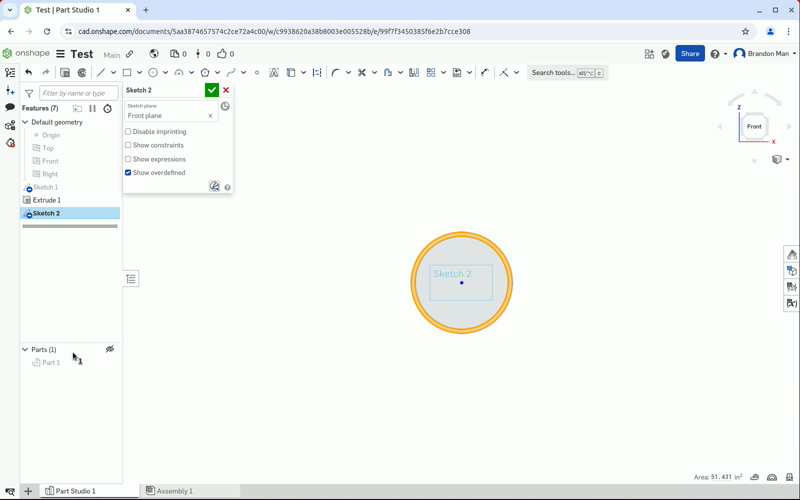
key(shift+y)
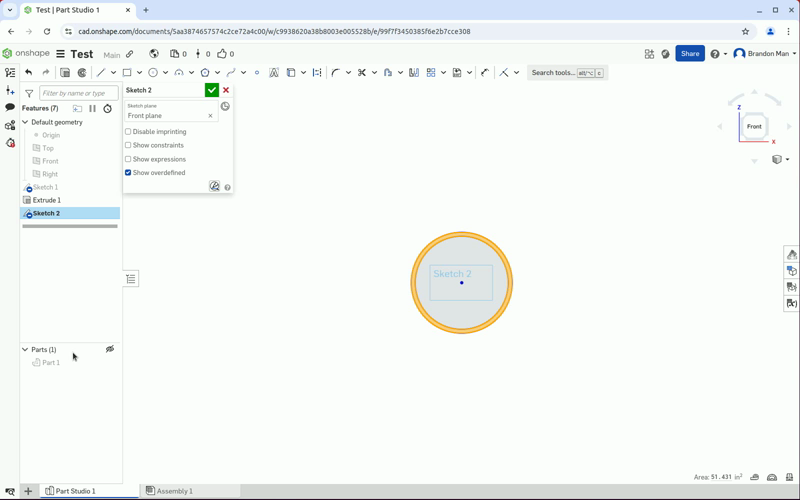
key(shift+e)
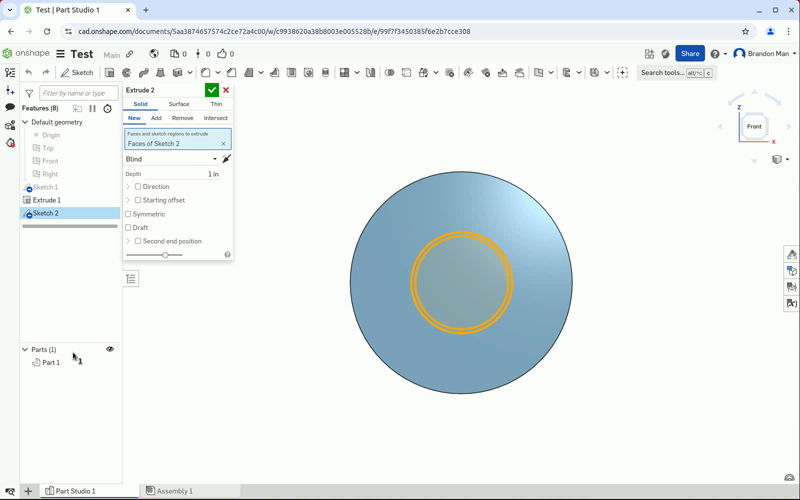
mouse_move(143, 106)
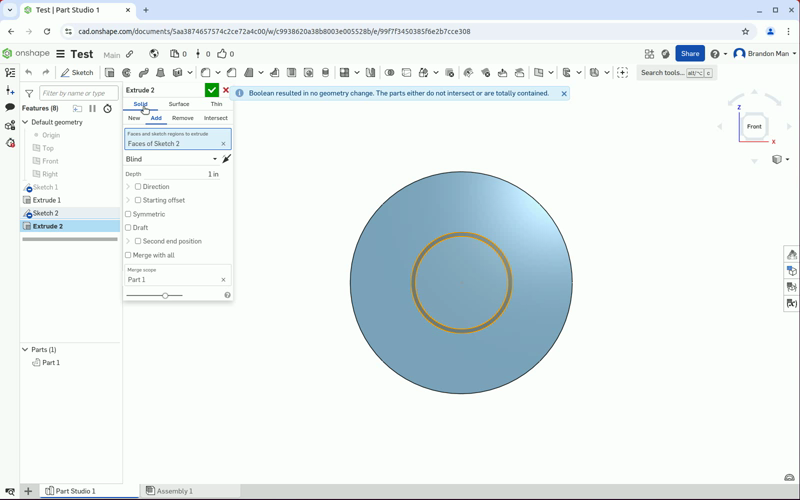
click(143, 106)
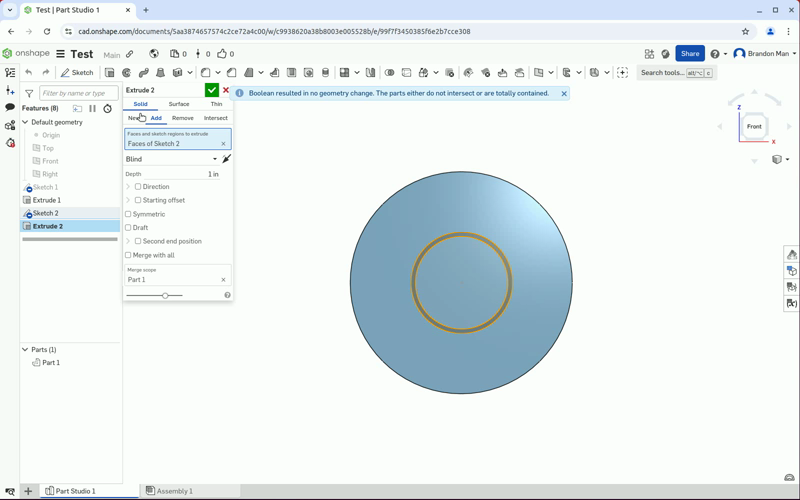
mouse_move(137, 120)
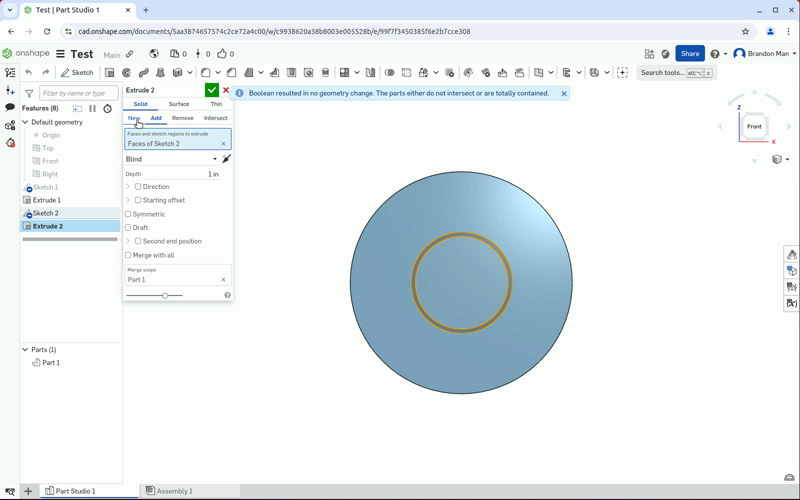
click(137, 120)
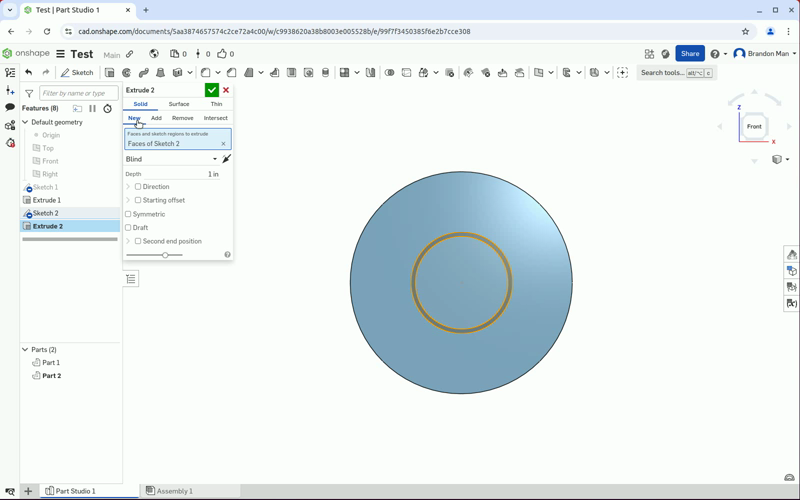
key(tab, 4)
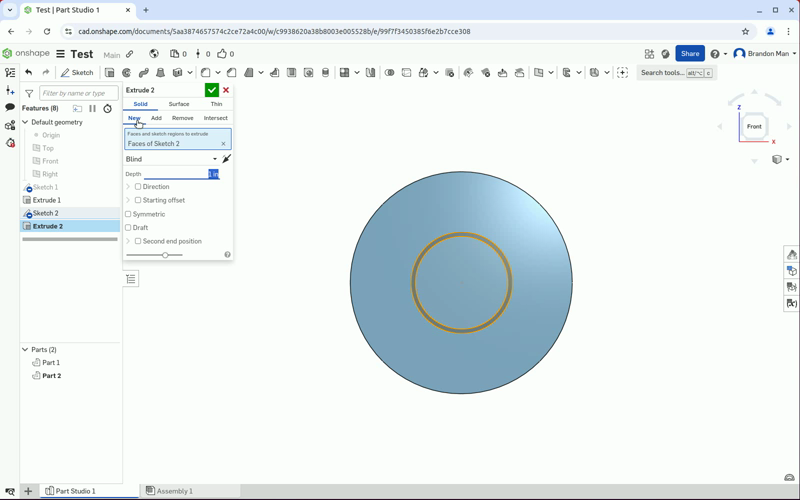
text(10.832)
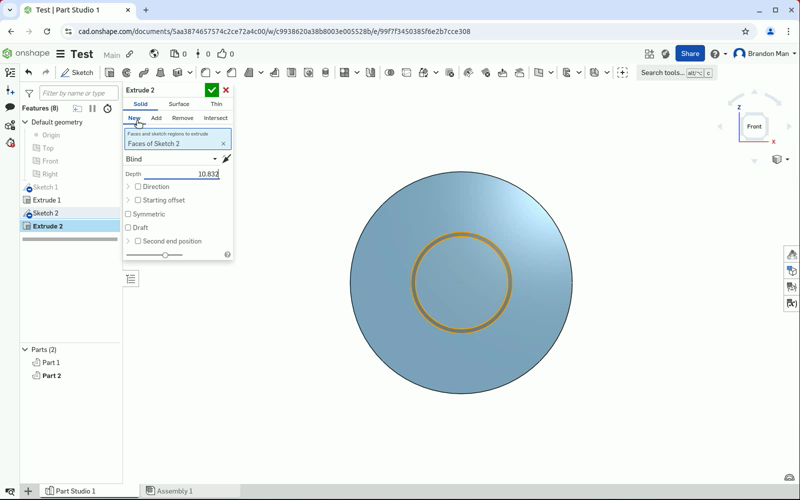
key(enter)
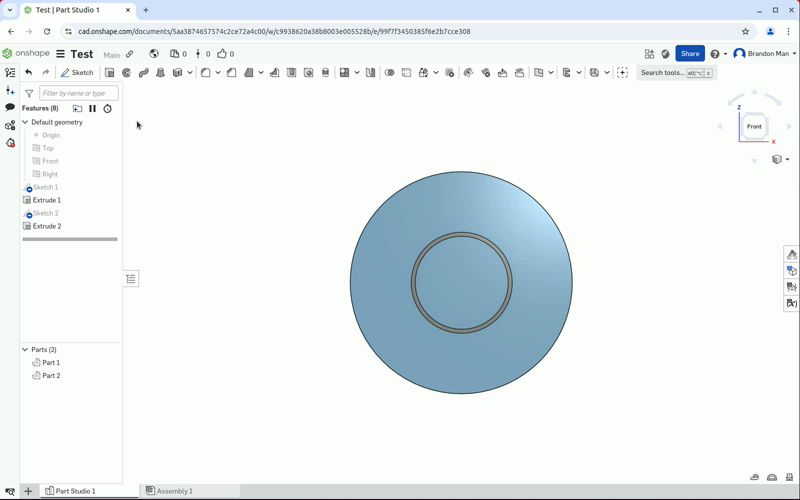
key(shift+h)
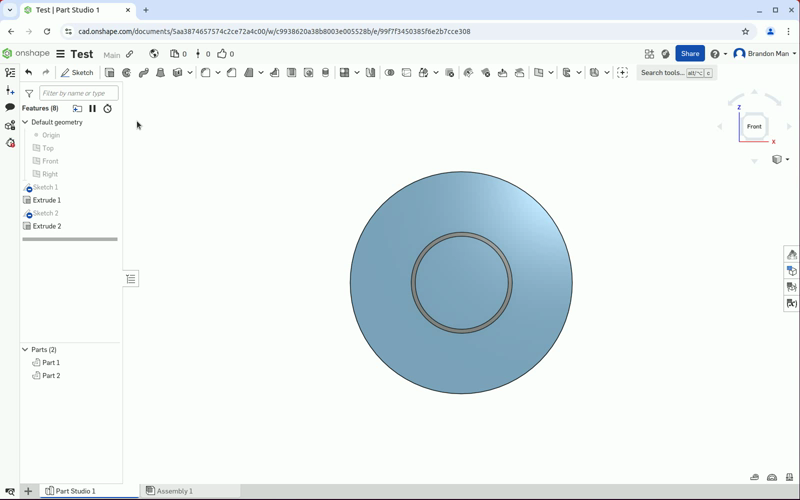
key(shift+h)
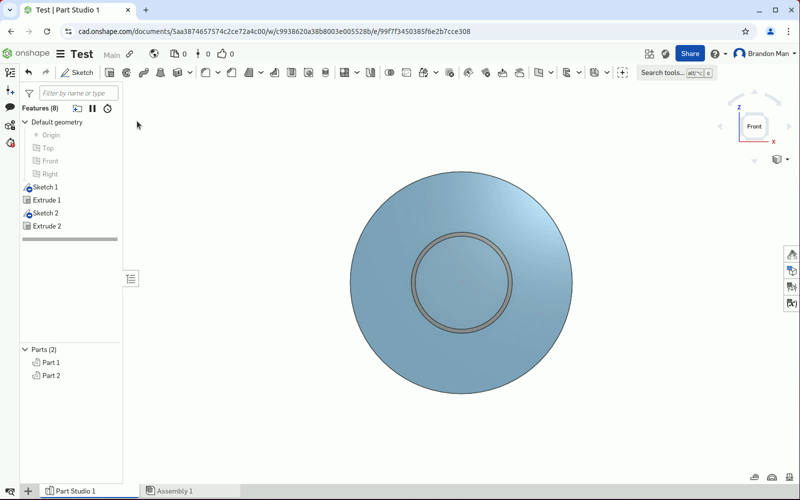
key(shift+7)
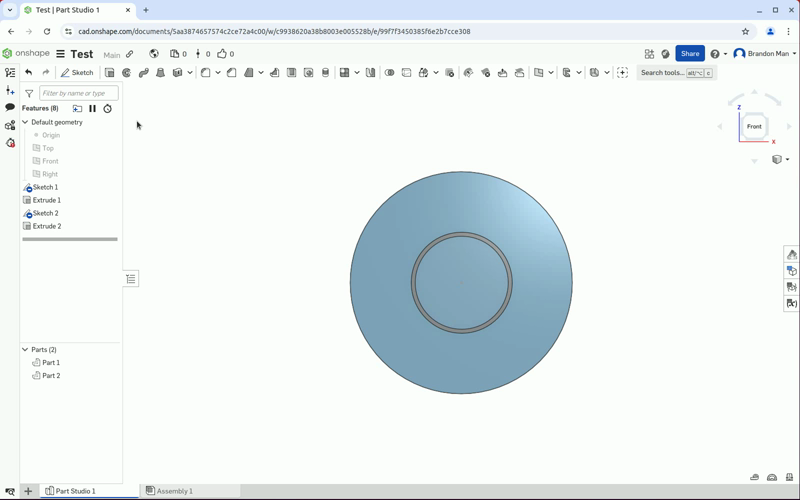
key(left, 2)
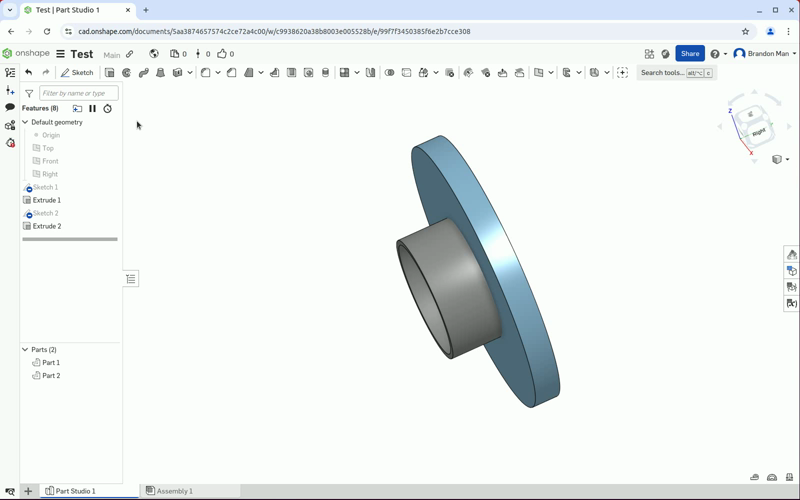
key(down, 2)
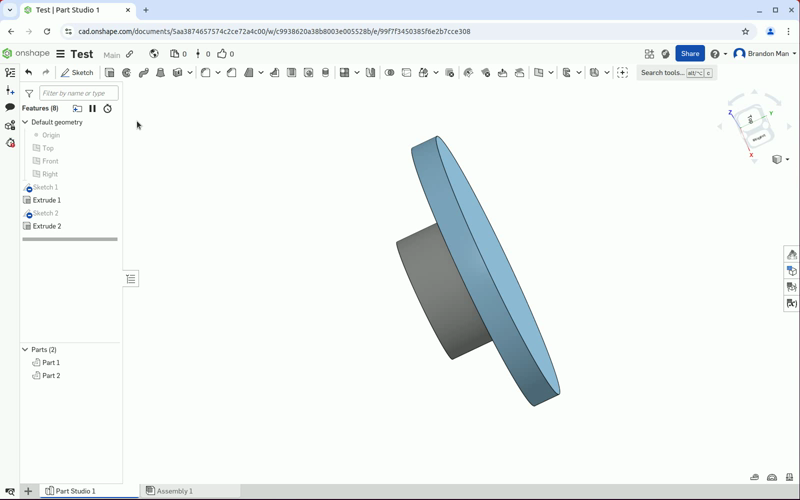
key(up, 2)
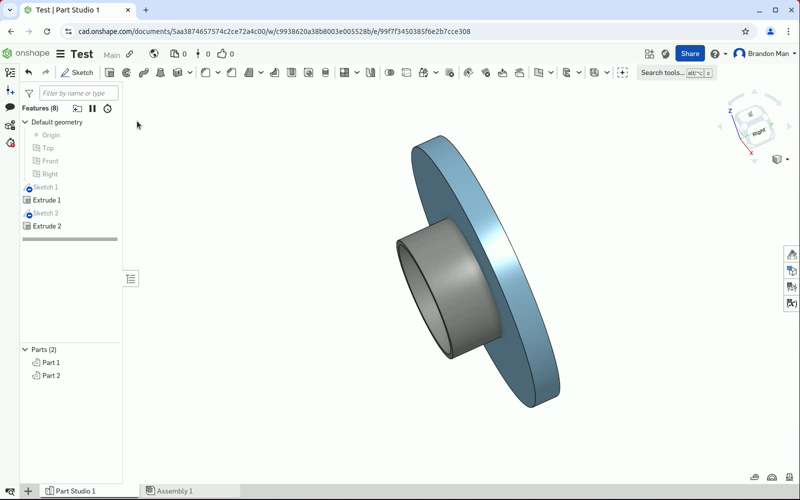
key(right, 2)
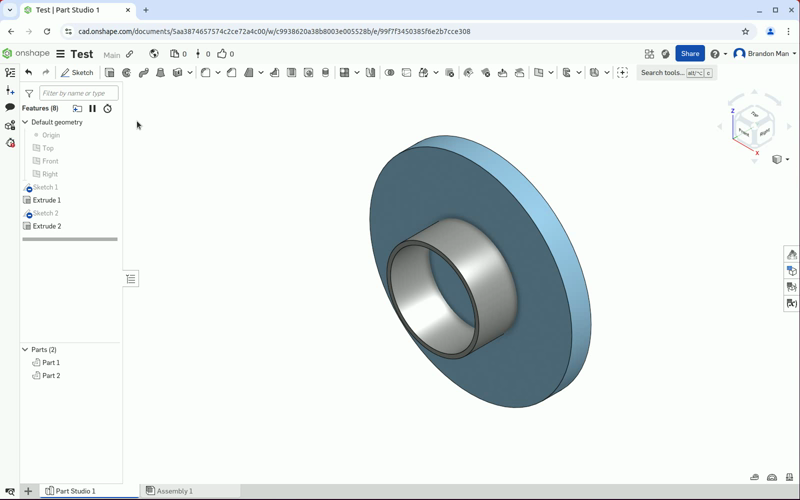
mouse_move(73, 189)
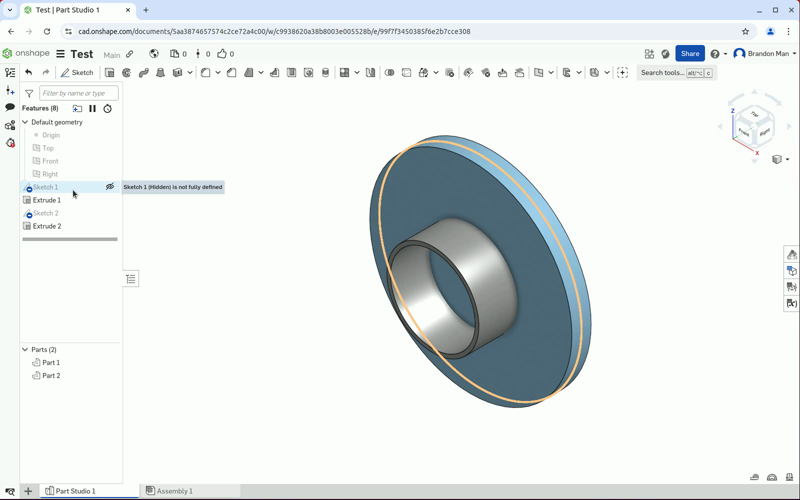
click(73, 189)